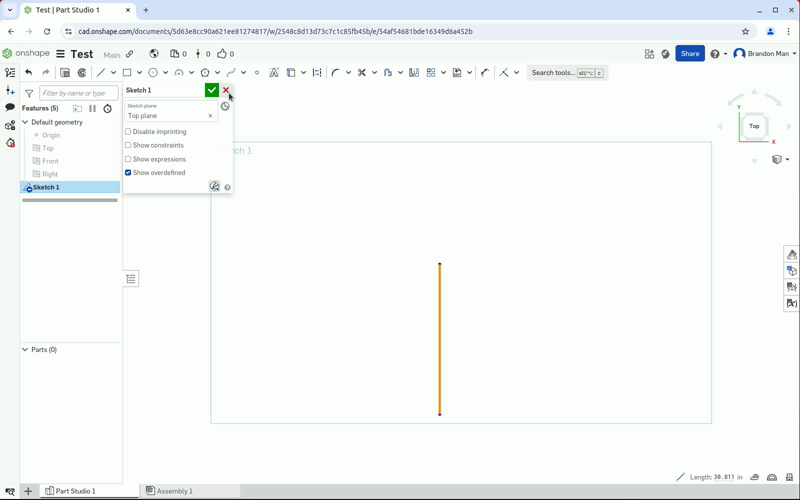
key(shift+h)
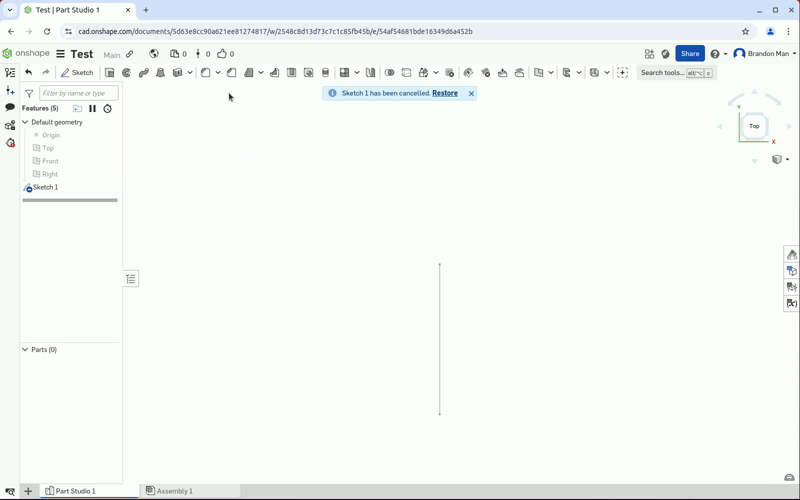
key(shift+s)
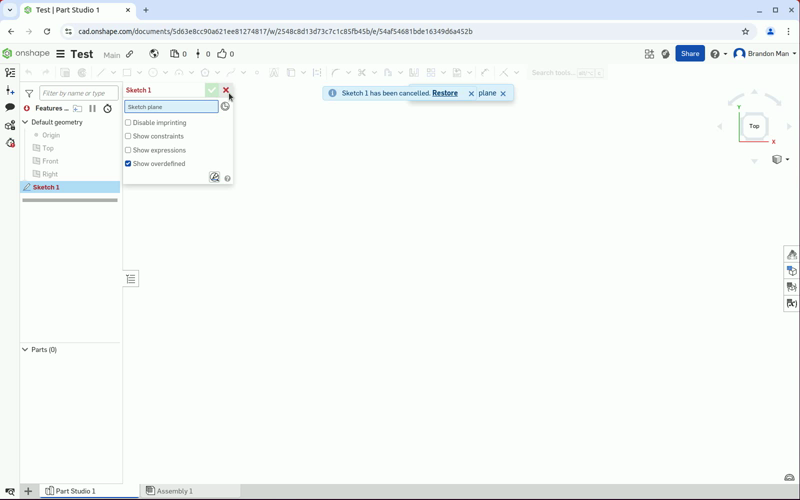
mouse_move(73, 150)
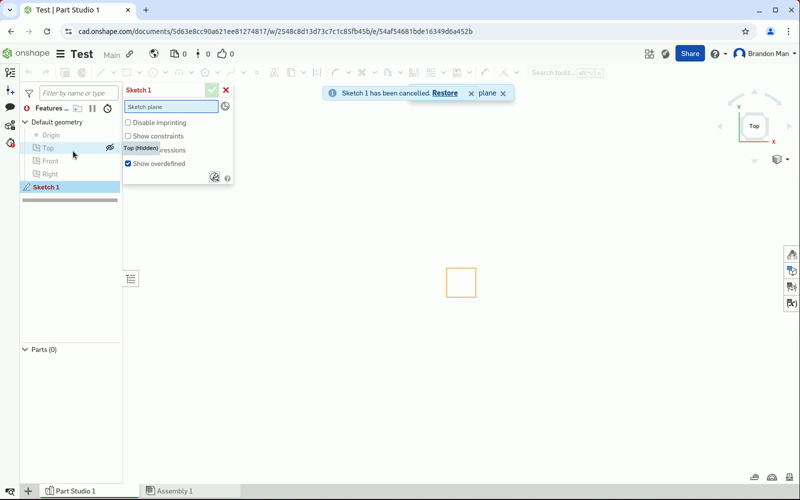
click(73, 150)
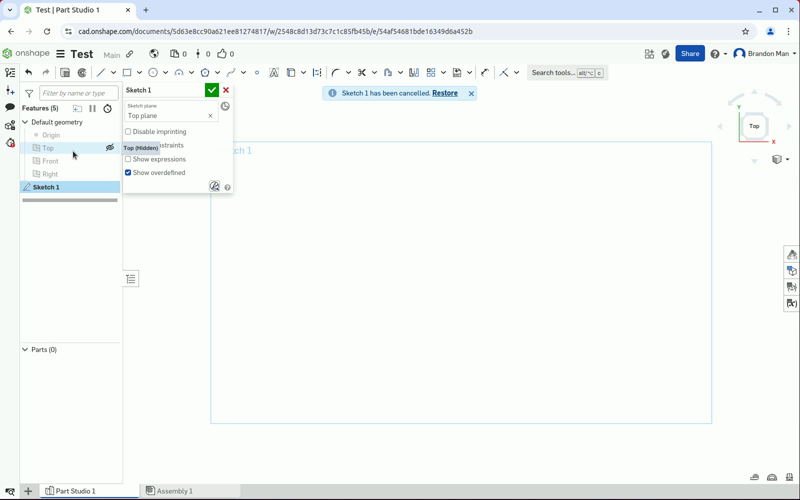
mouse_move(73, 352)
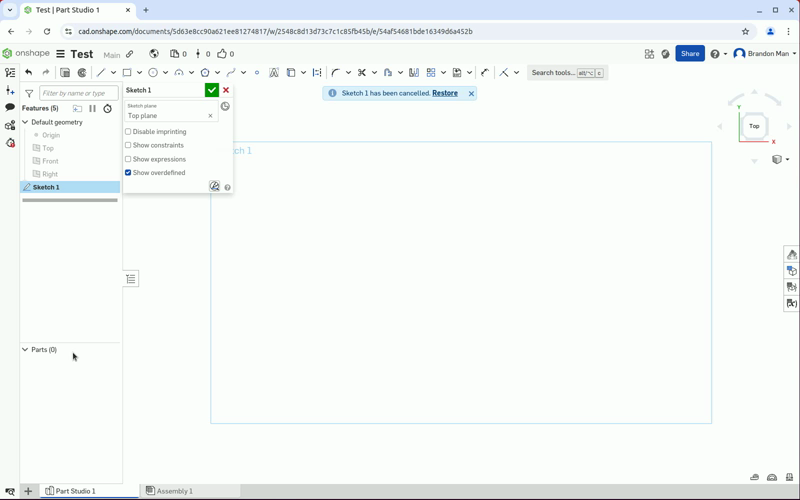
key(y)
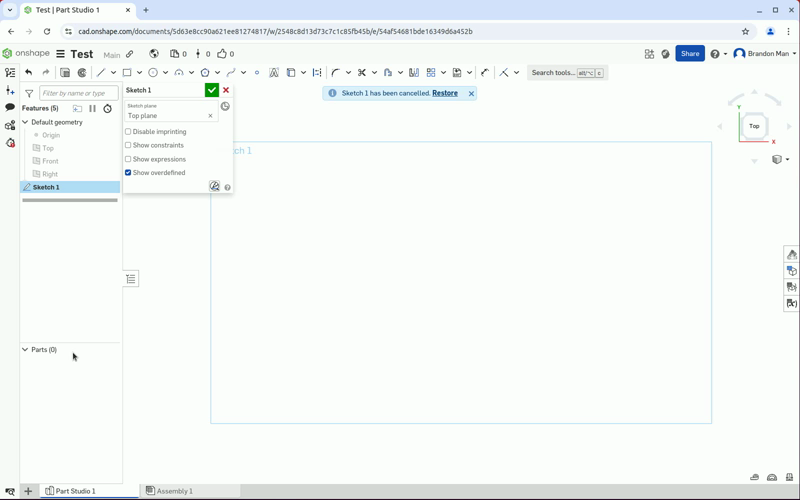
key(l)
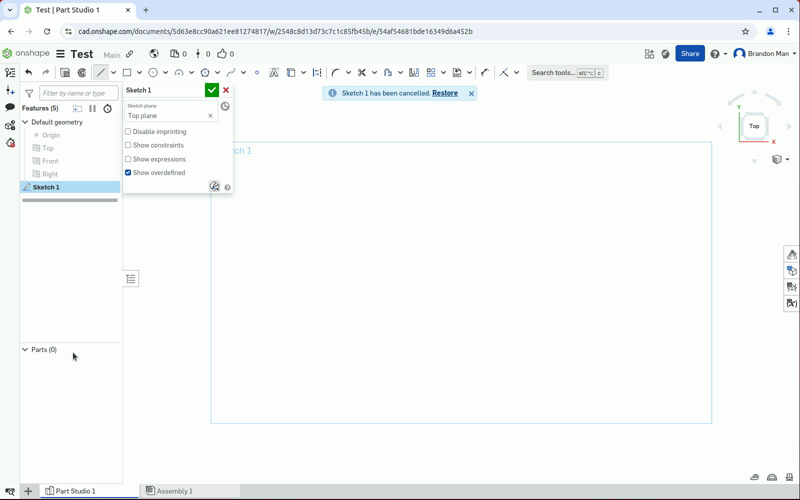
key_down(shift)
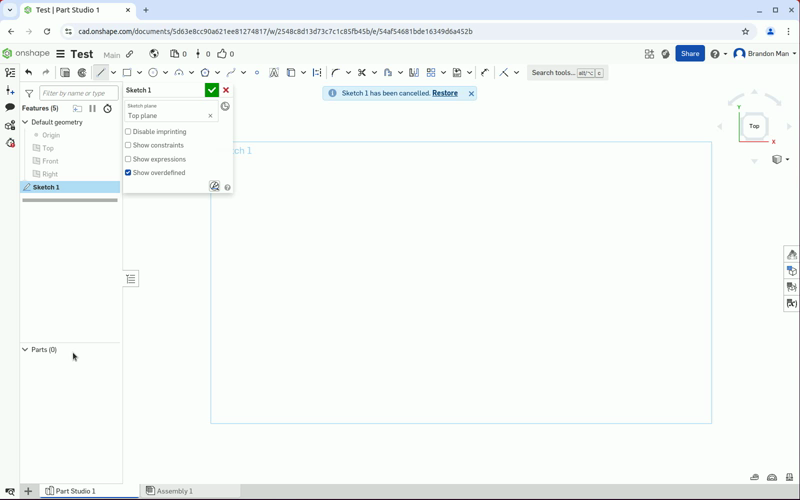
mouse_move(540, 281)
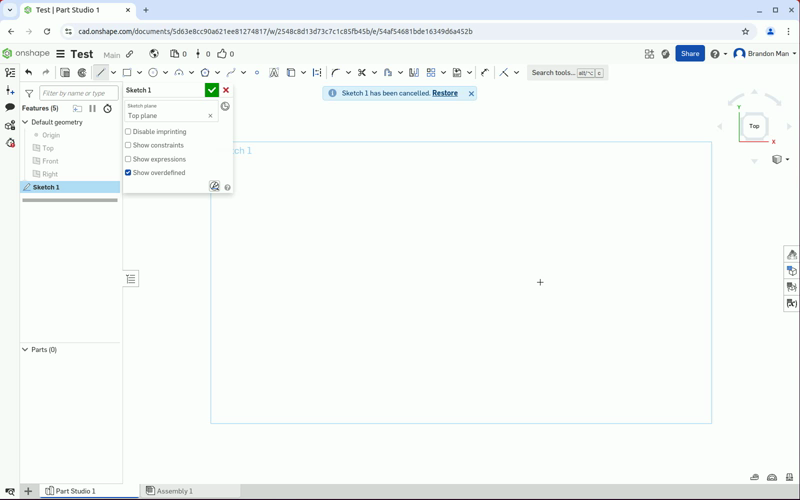
click(540, 281)
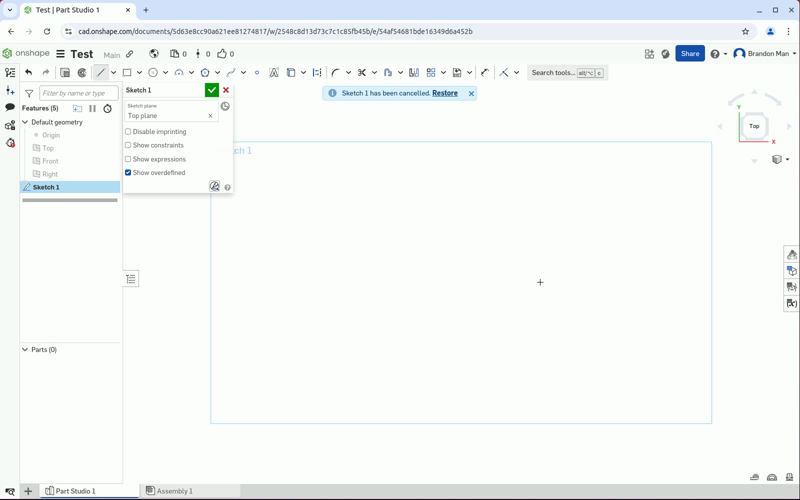
key_up(shift)
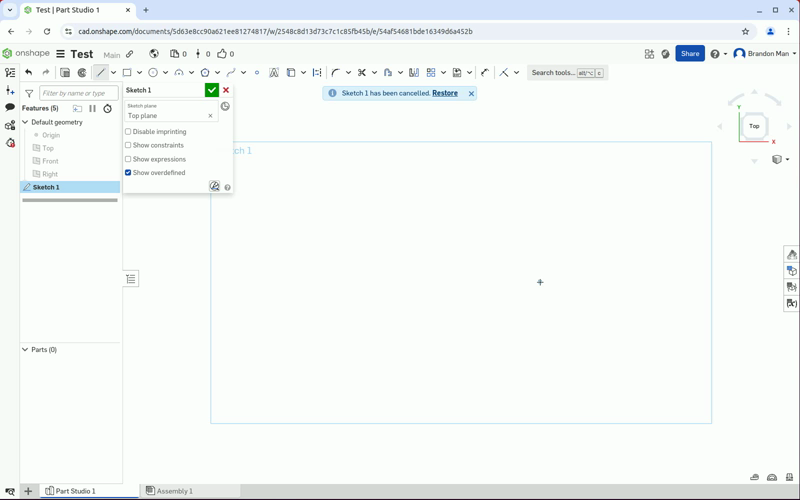
key_down(shift)
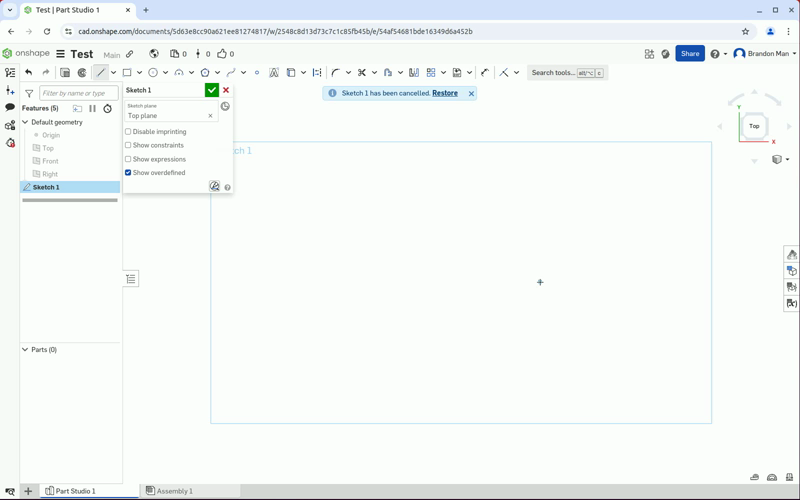
mouse_move(570, 281)
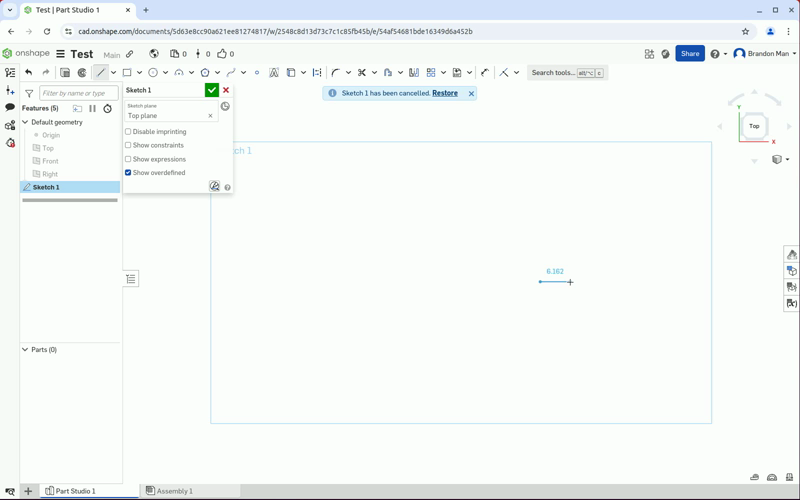
mouse_move(574, 281)
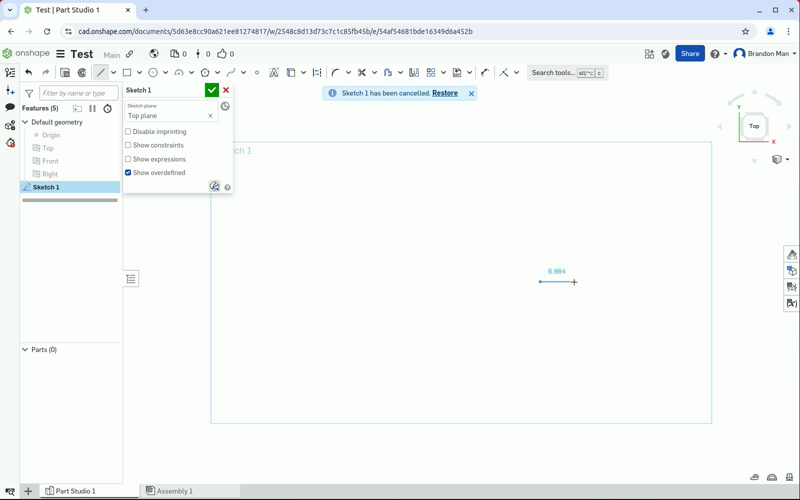
click(574, 281)
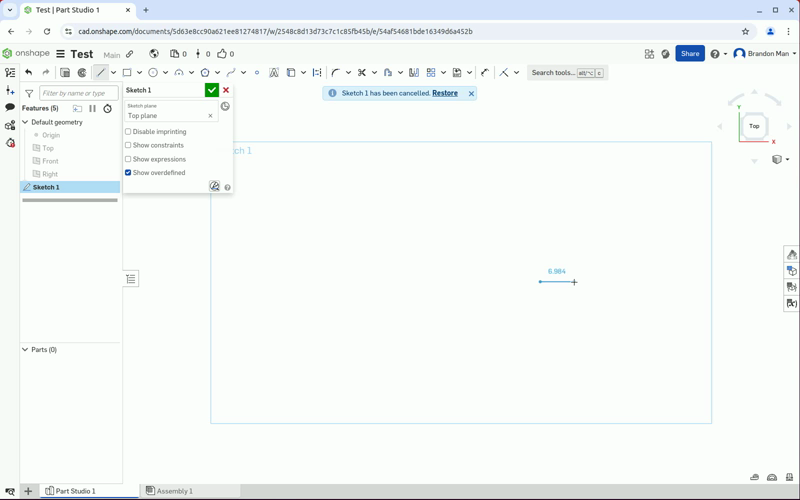
key_up(shift)
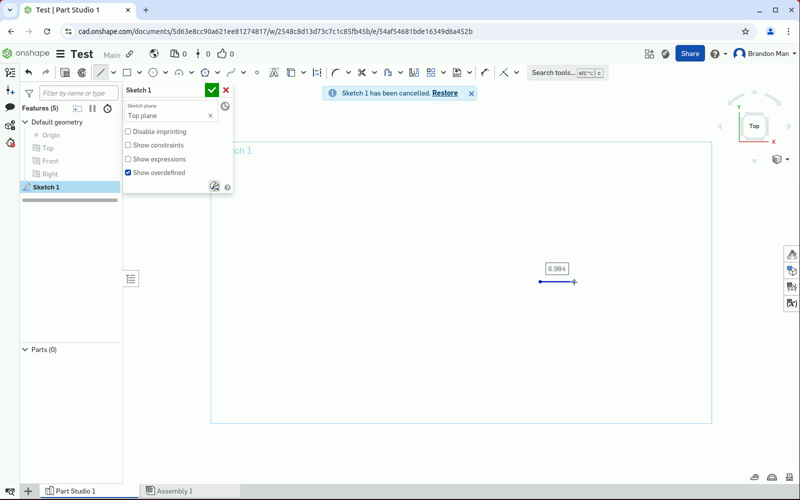
key_down(shift)
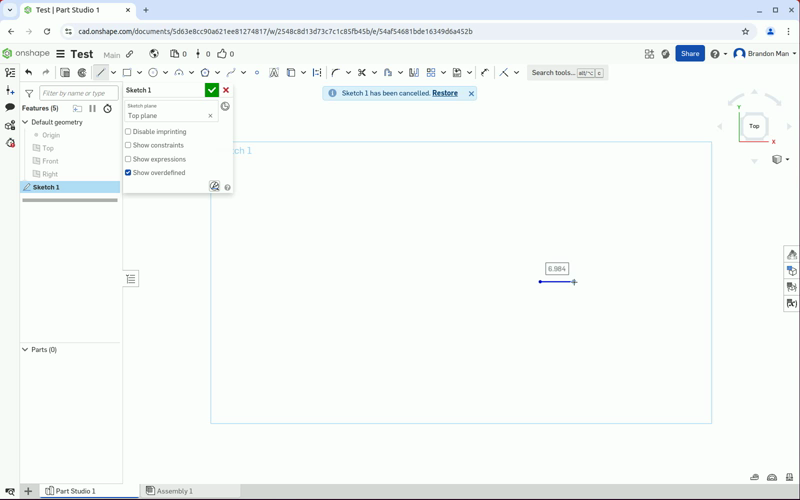
mouse_move(589, 281)
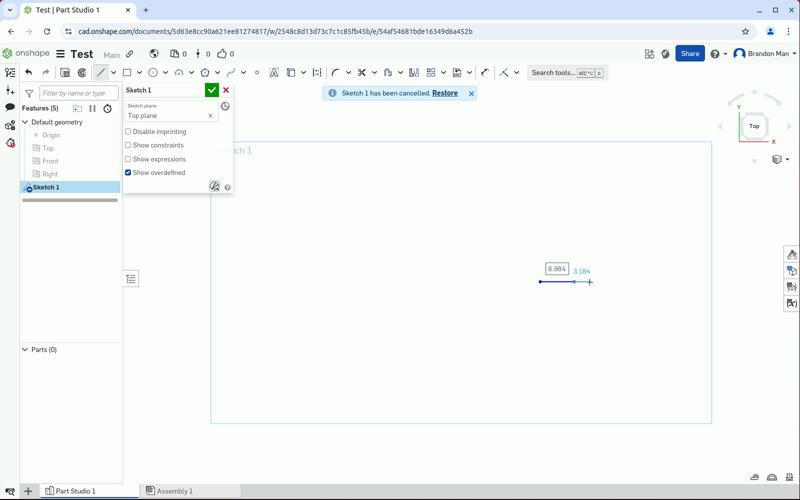
mouse_move(574, 269)
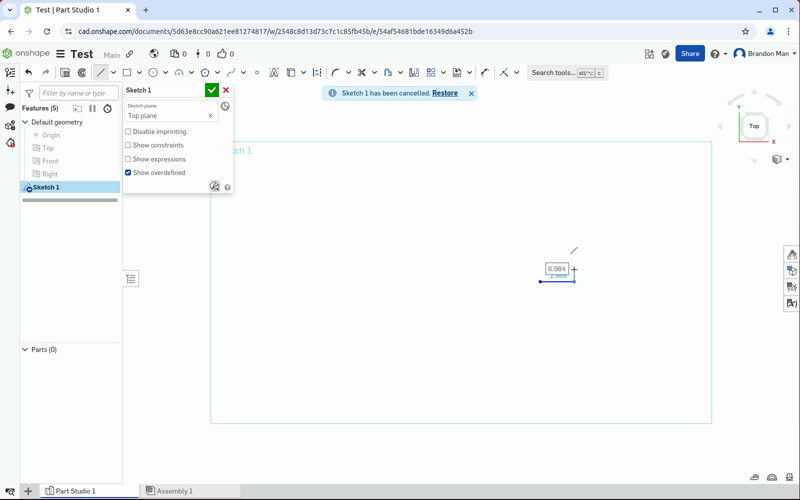
click(574, 269)
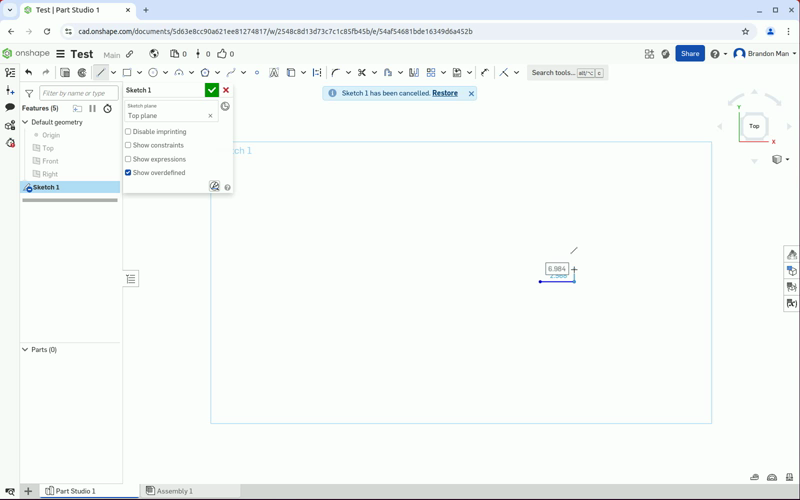
key_up(shift)
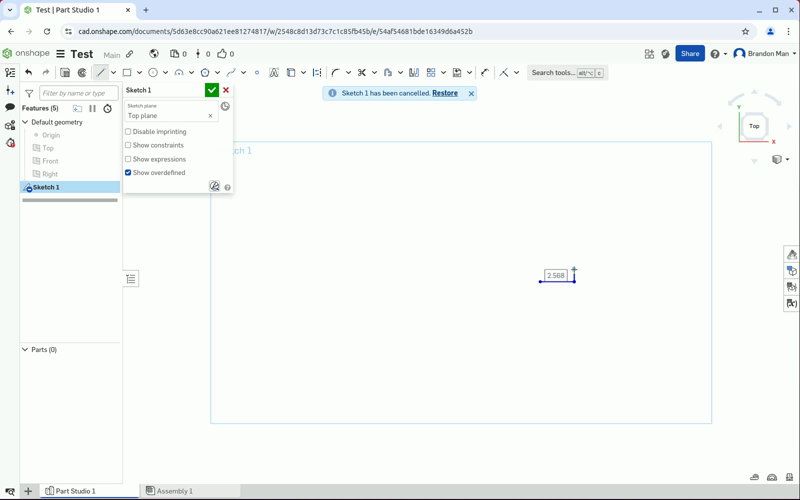
key_down(shift)
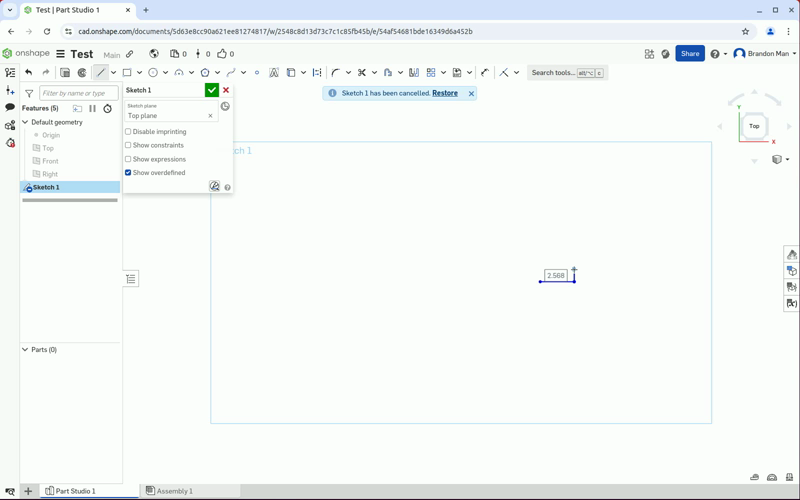
mouse_move(589, 269)
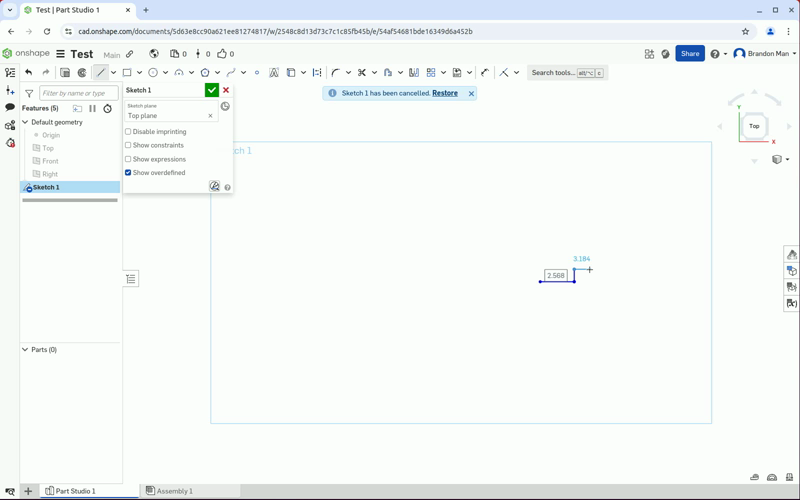
mouse_move(540, 269)
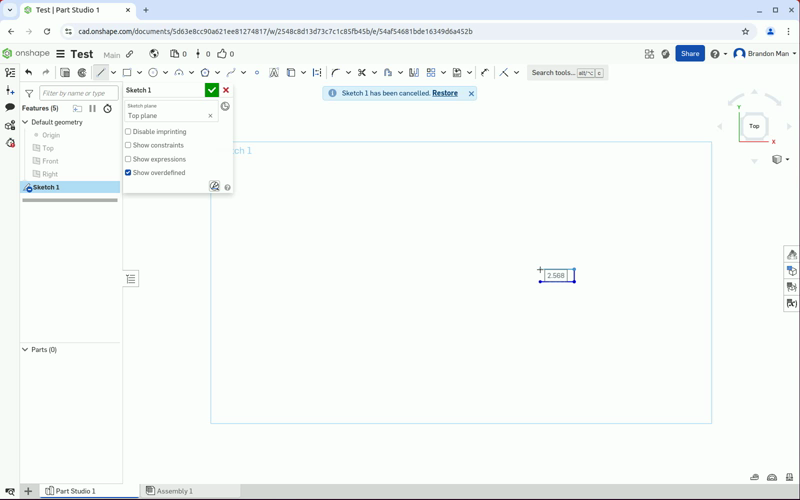
click(540, 269)
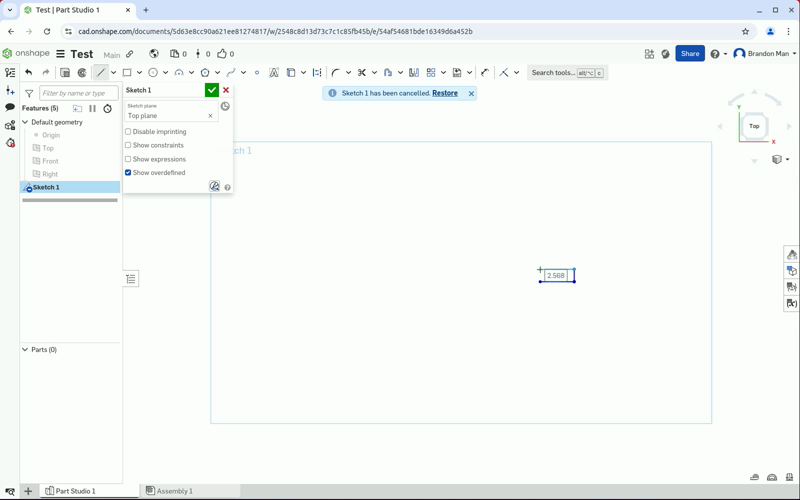
key_up(shift)
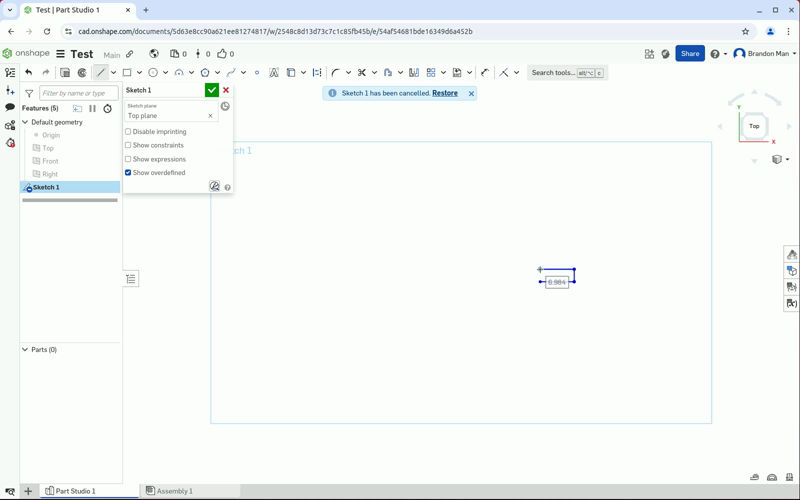
mouse_move(570, 269)
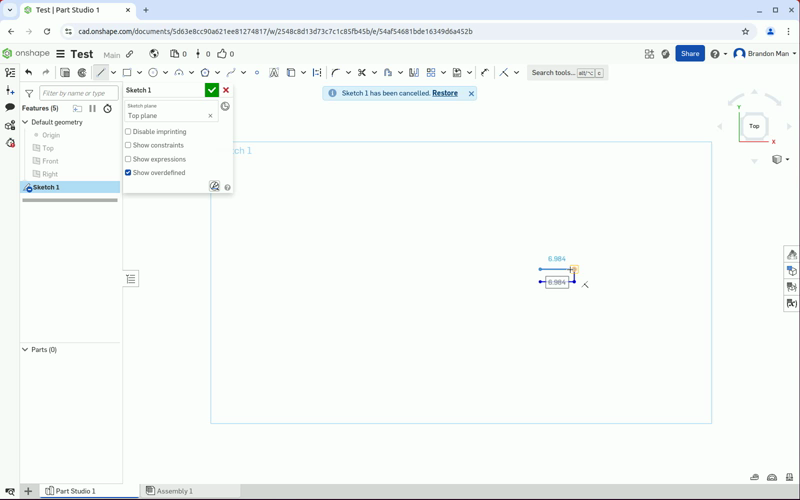
key_down(shift)
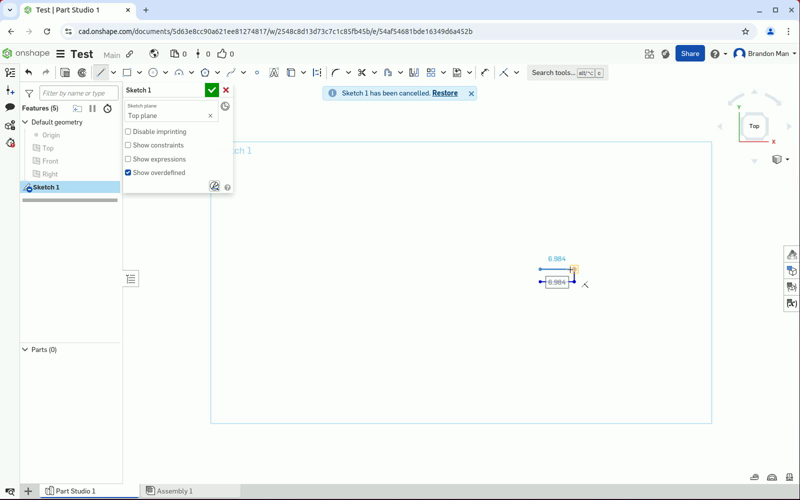
mouse_move(540, 281)
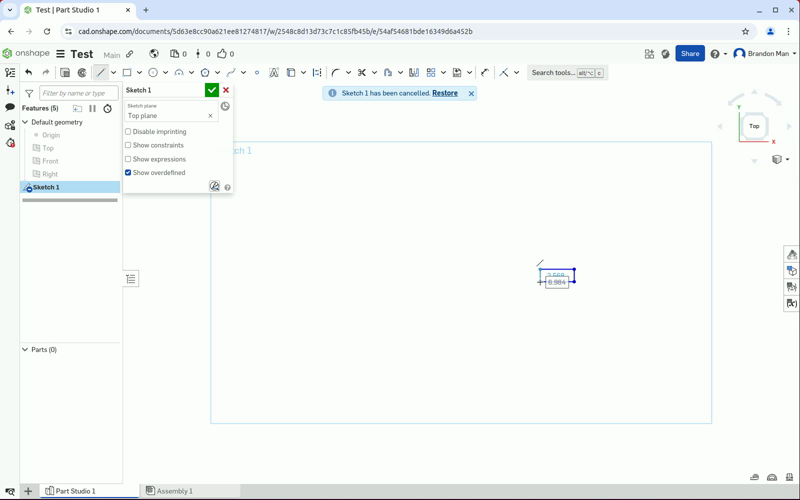
key_up(shift)
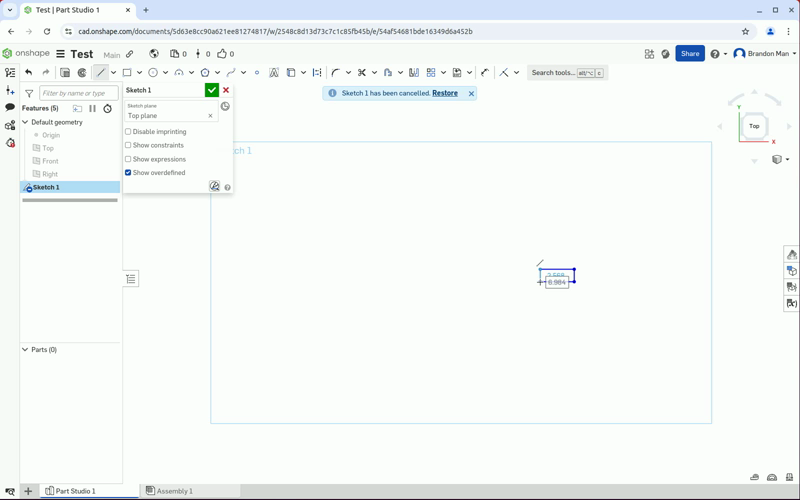
click(540, 281)
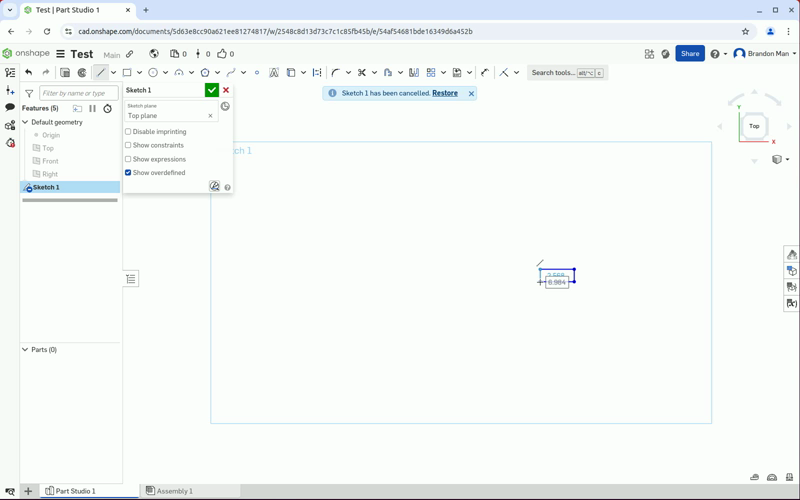
key(esc)
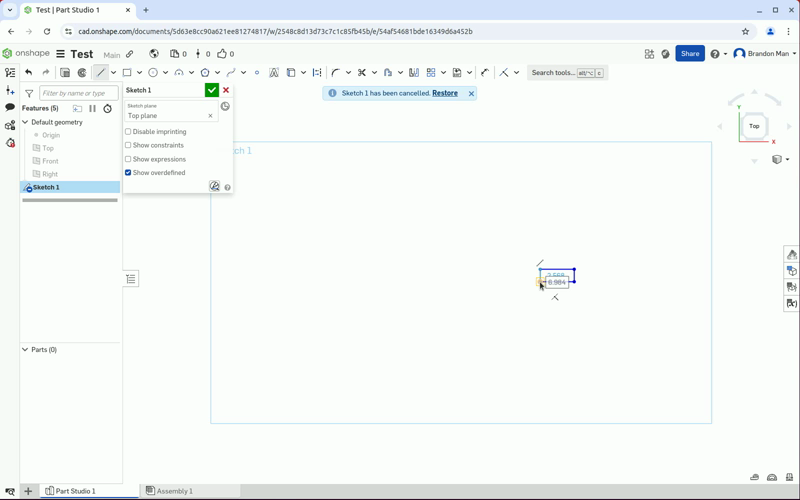
mouse_move(567, 276)
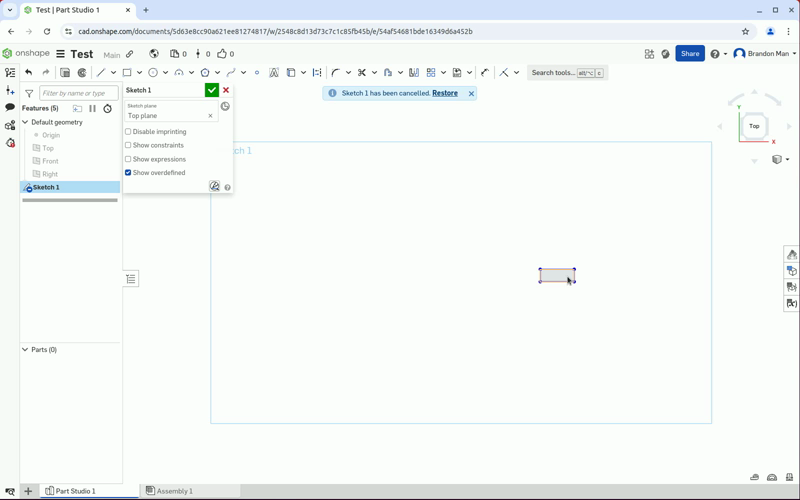
scroll(6)
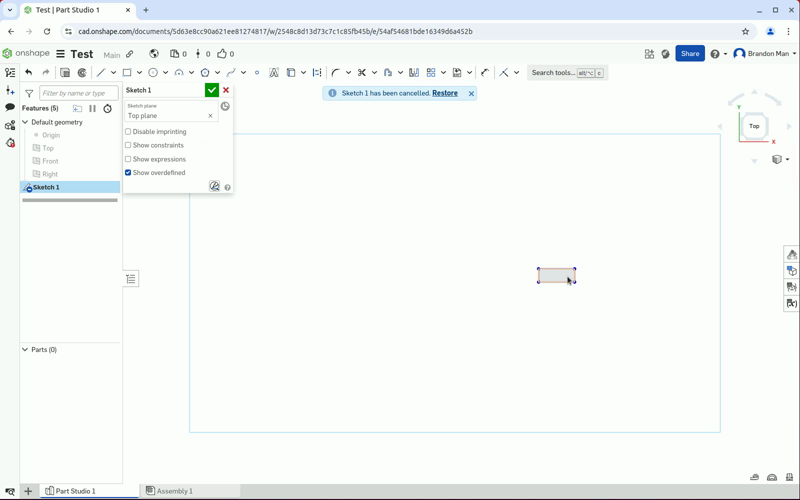
scroll(6)
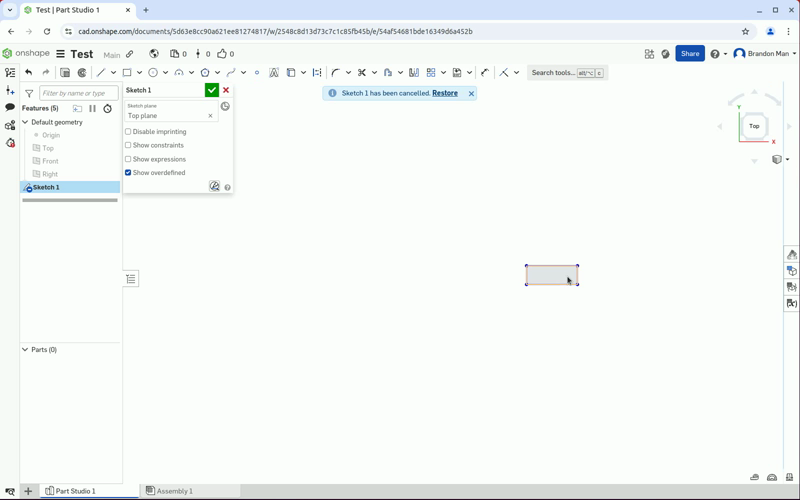
scroll(6)
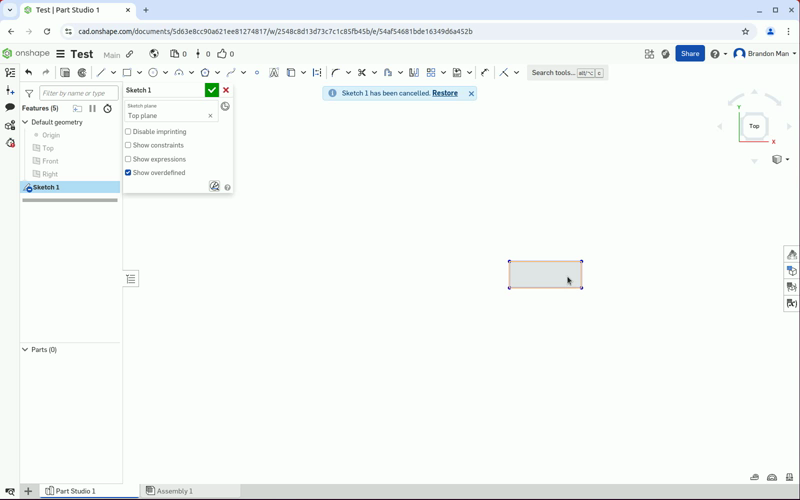
scroll(6)
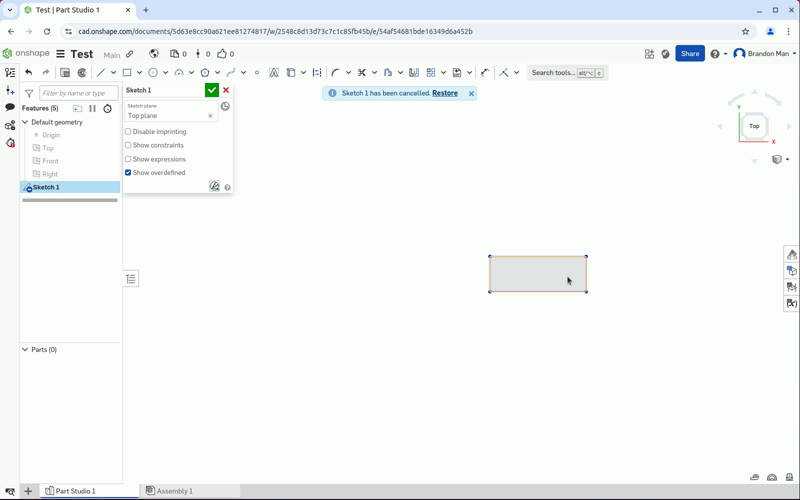
scroll(6)
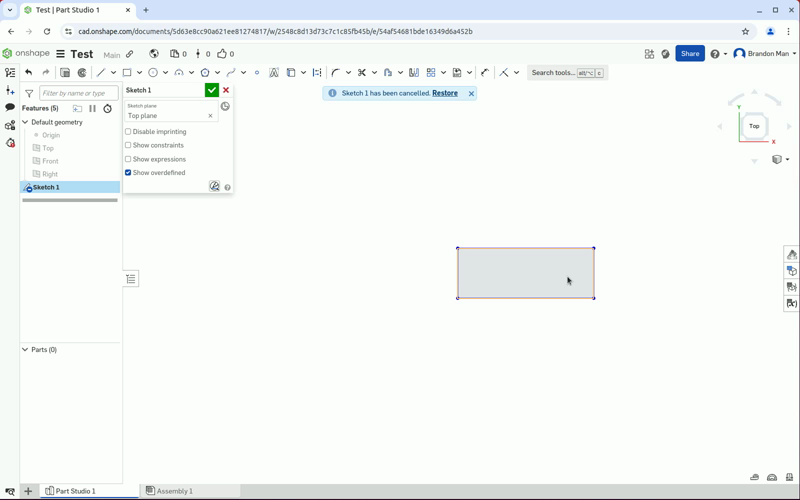
scroll(6)
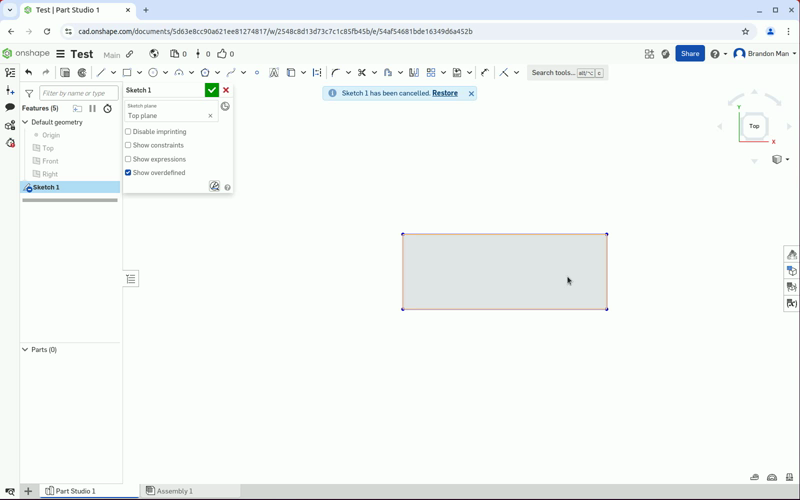
scroll(6)
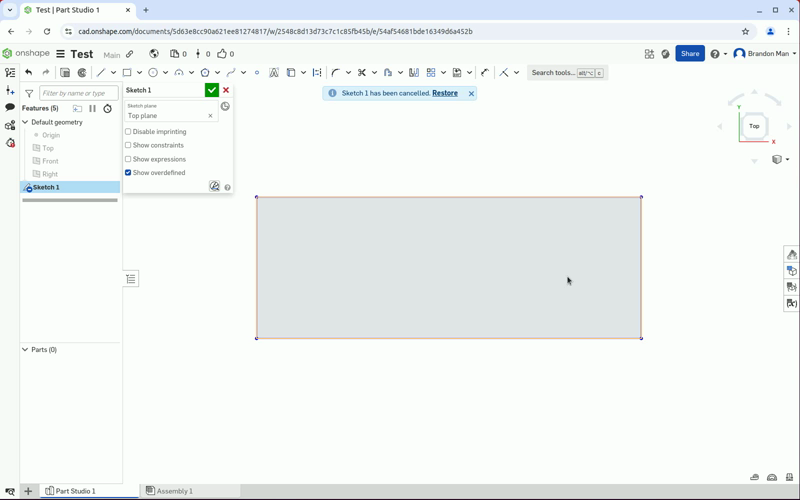
click(567, 276)
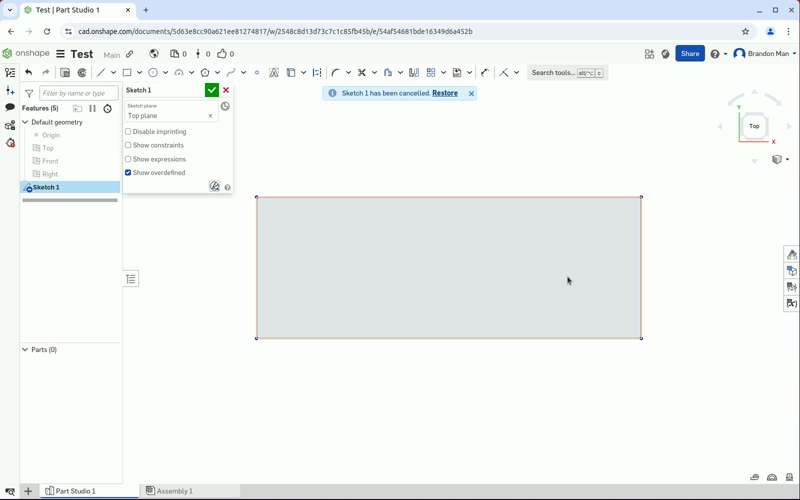
scroll(-6)
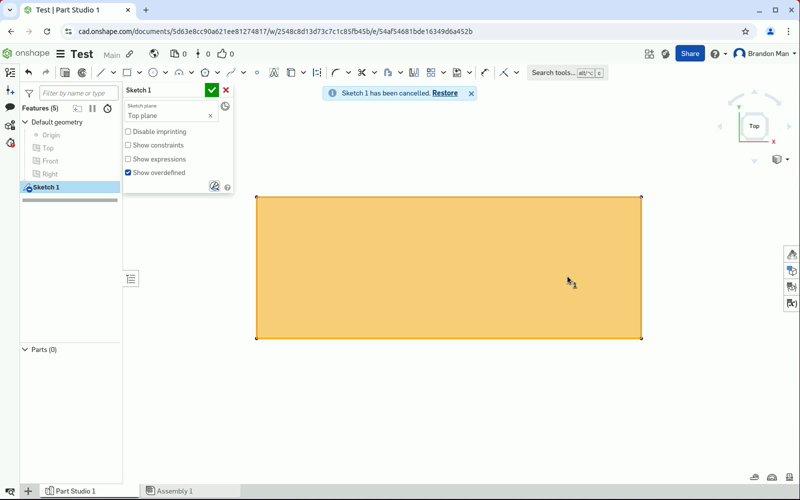
scroll(-6)
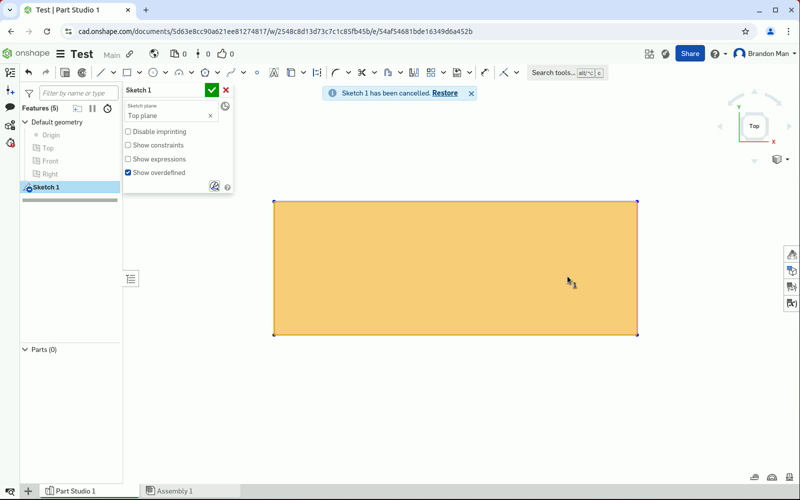
scroll(-6)
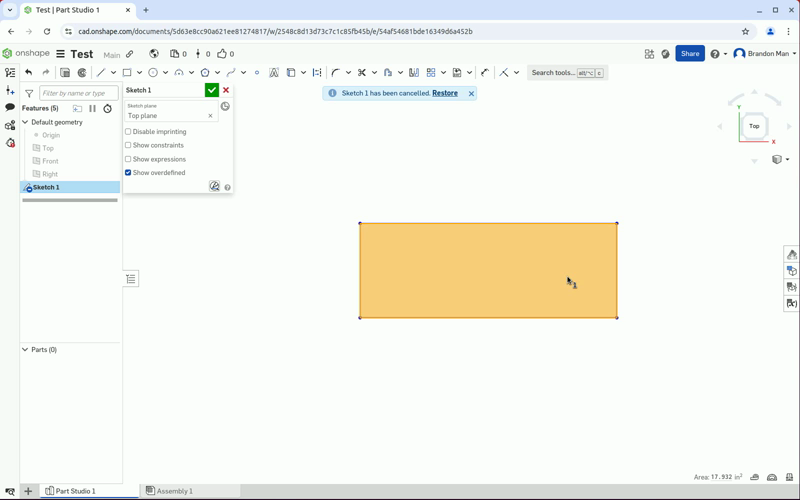
scroll(-6)
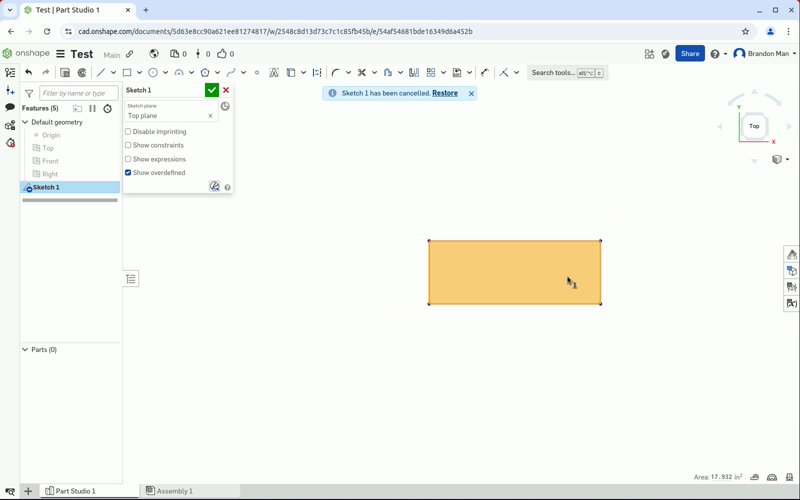
scroll(-6)
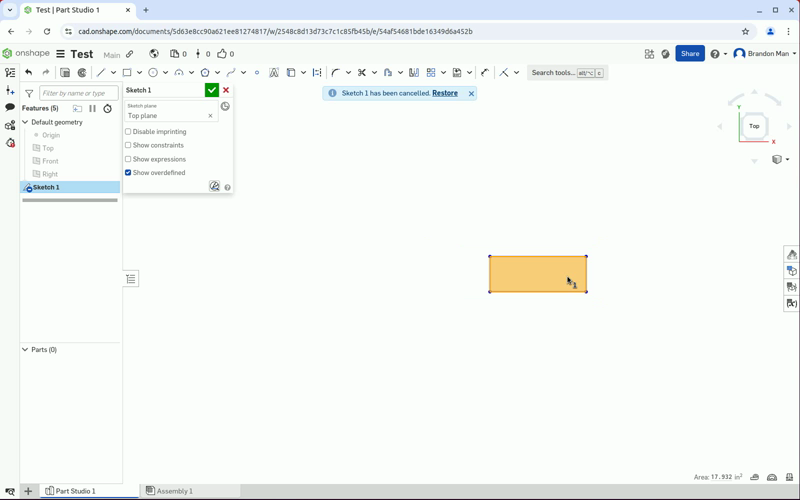
scroll(-6)
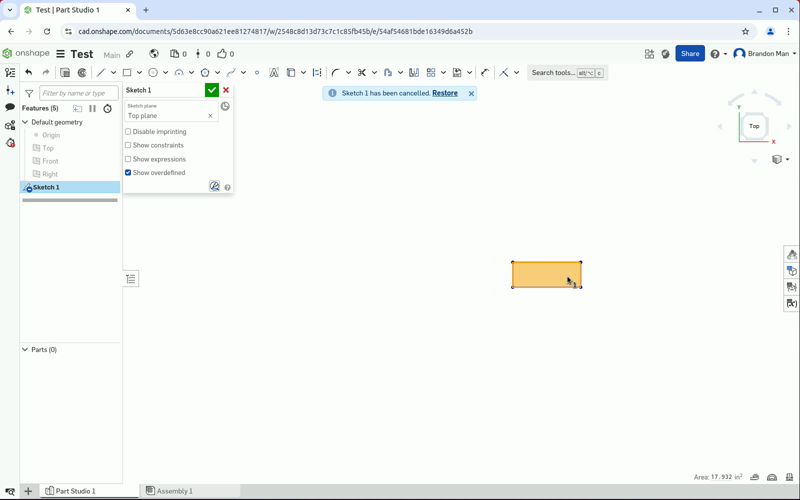
scroll(-6)
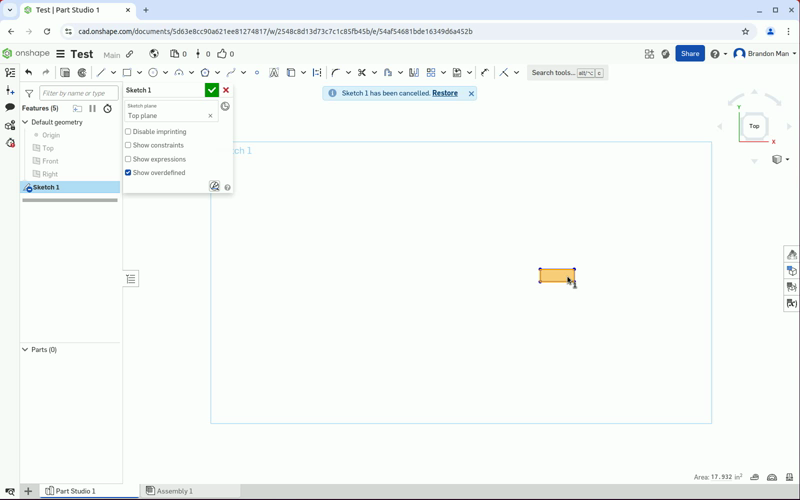
mouse_move(73, 352)
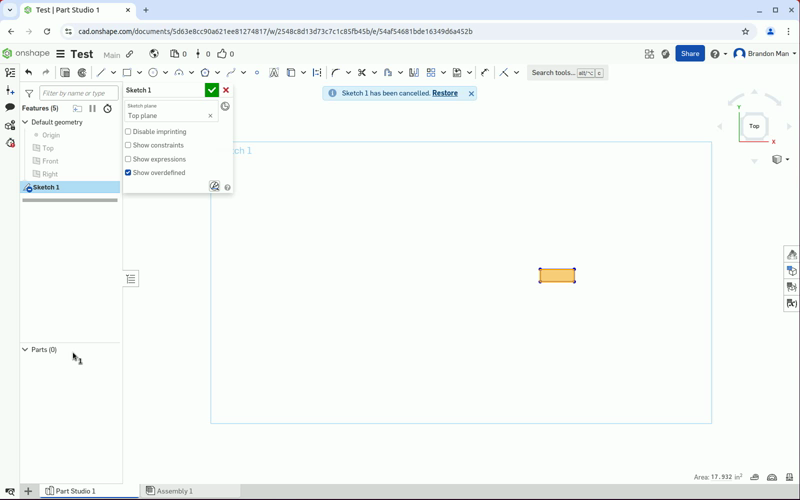
key(shift+y)
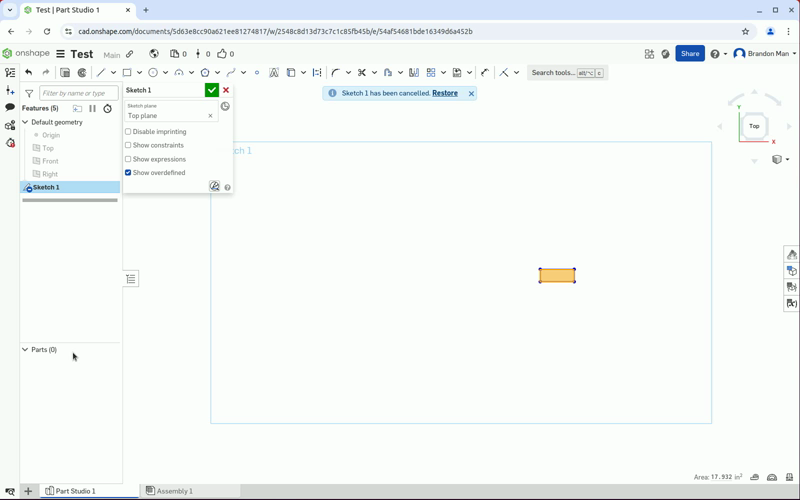
key(shift+e)
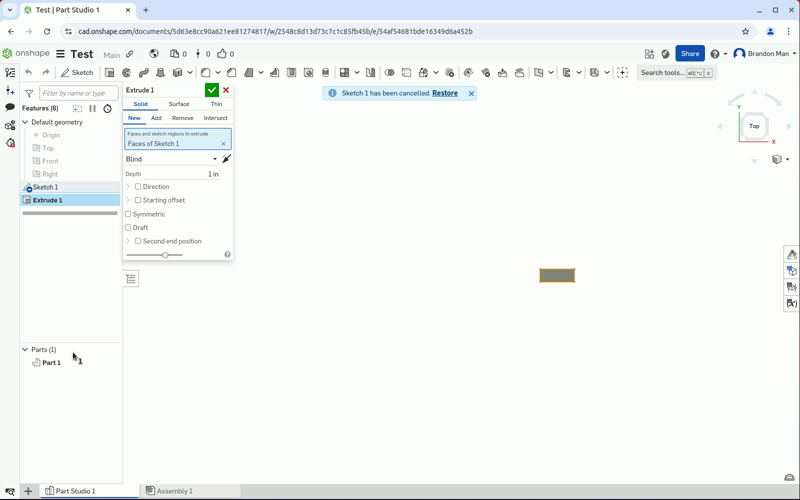
mouse_move(143, 106)
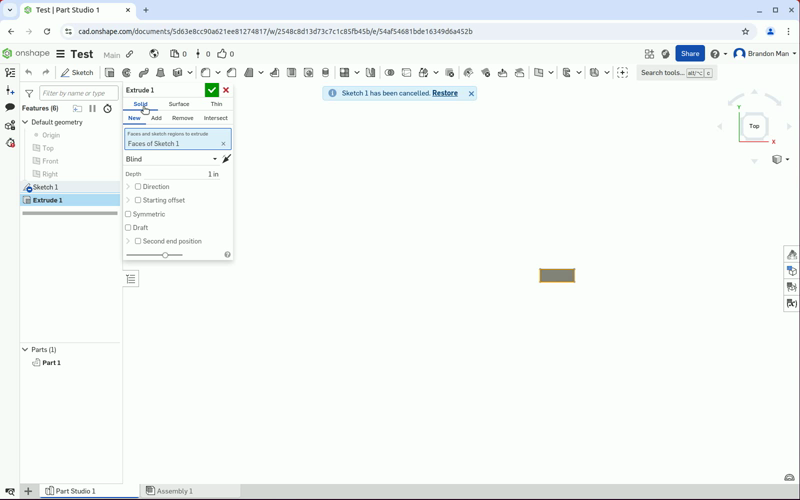
click(143, 106)
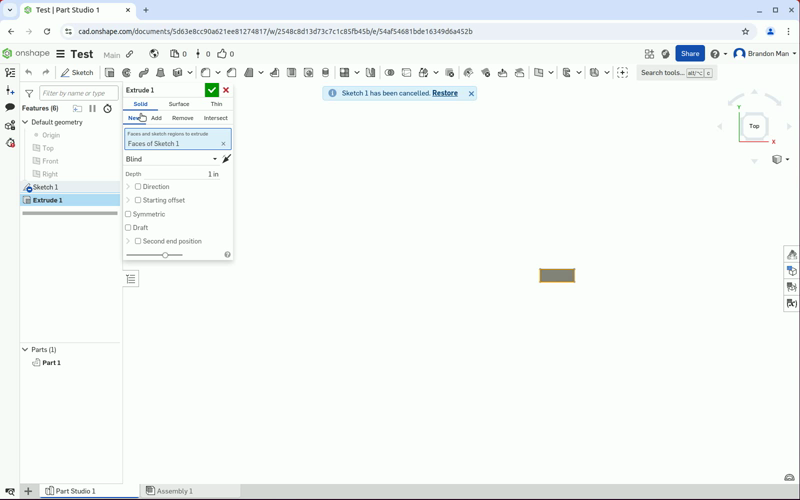
mouse_move(137, 120)
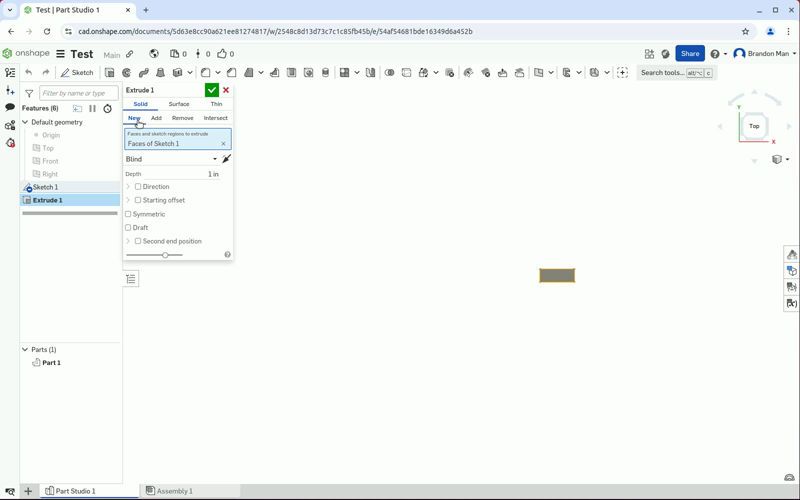
click(137, 120)
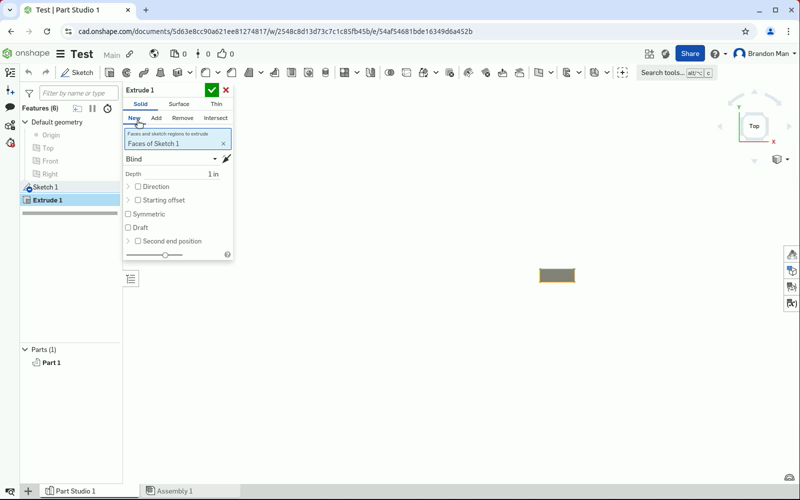
key(tab, 4)
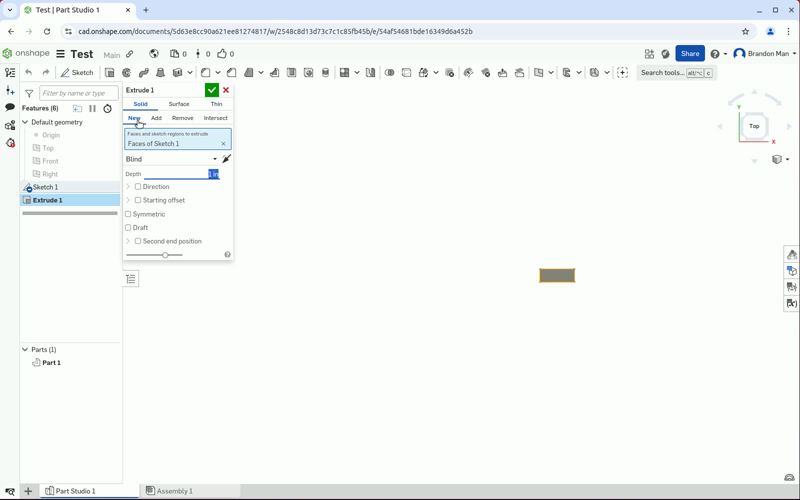
text(1.685)
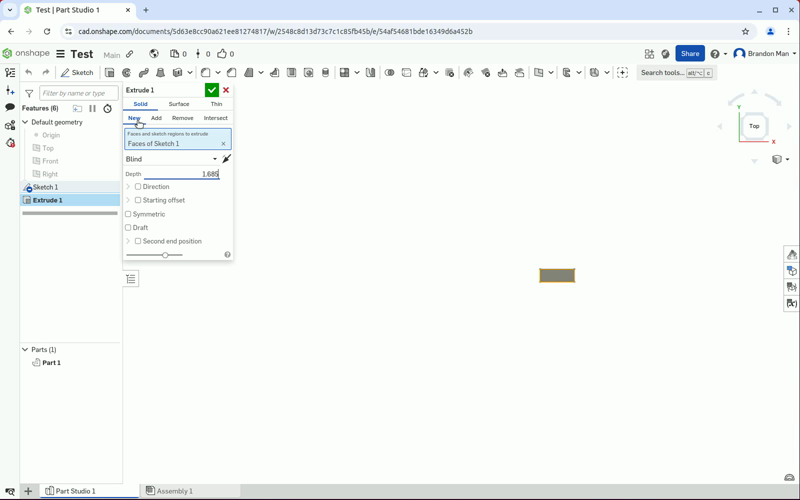
key(enter)
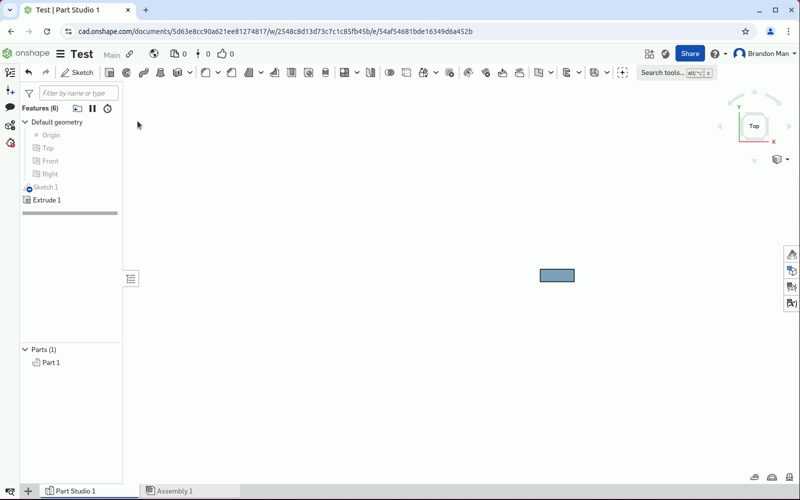
key(shift+h)
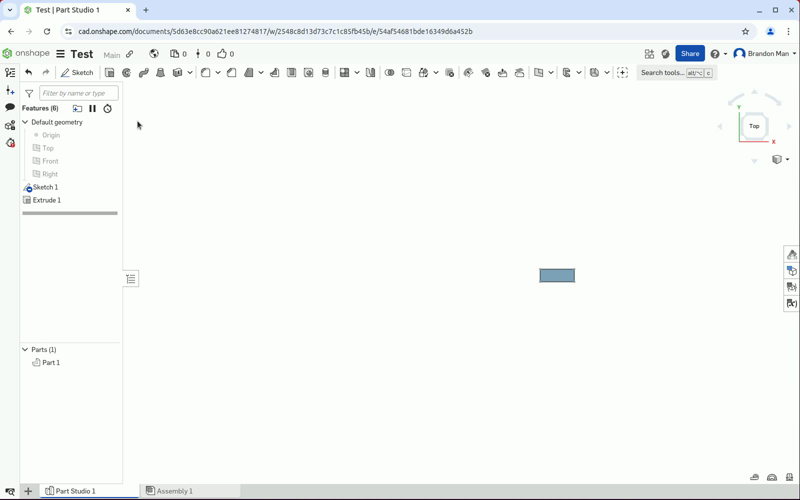
key(shift+h)
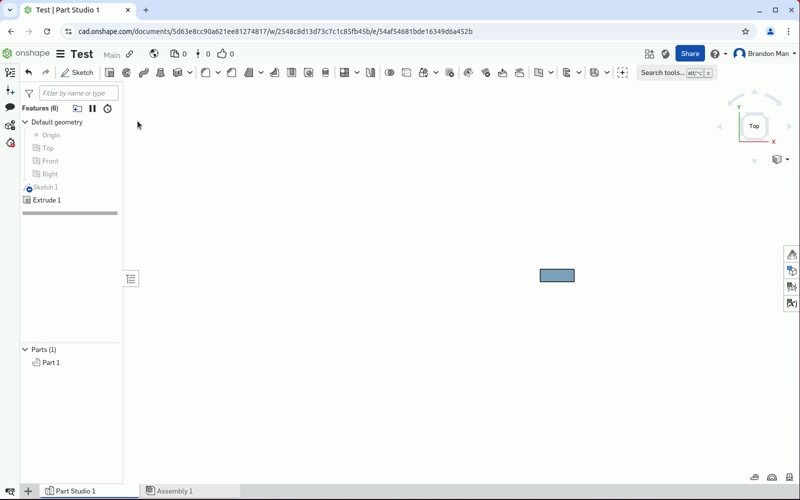
mouse_move(73, 189)
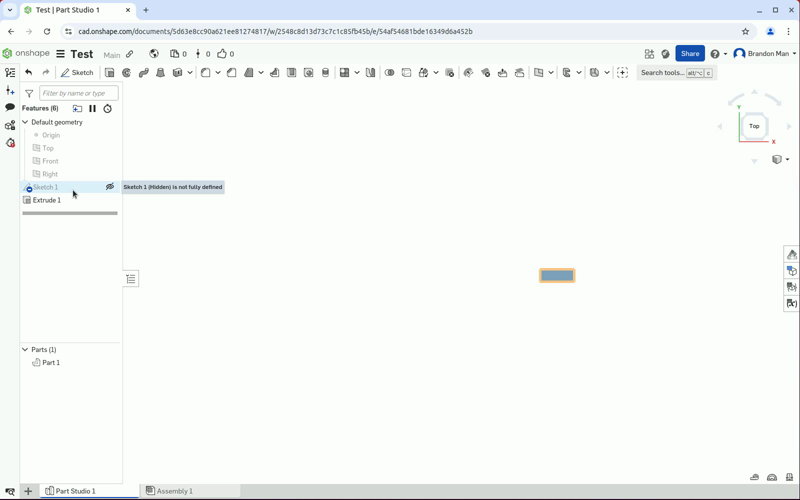
click(73, 189)
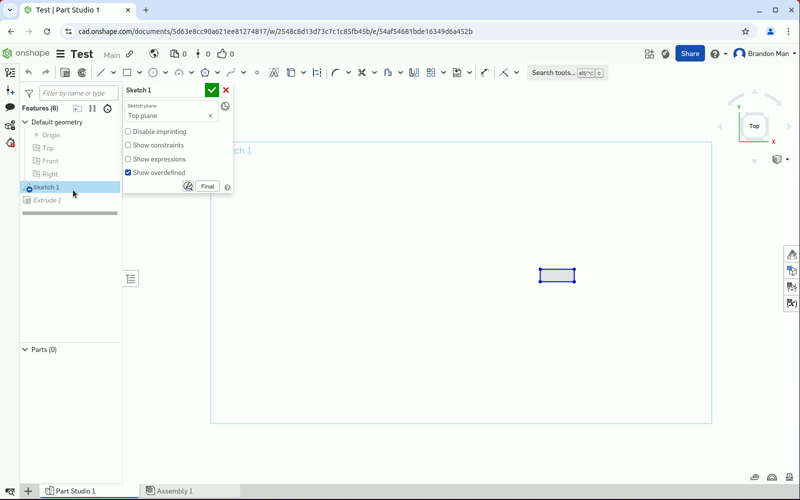
mouse_move(229, 92)
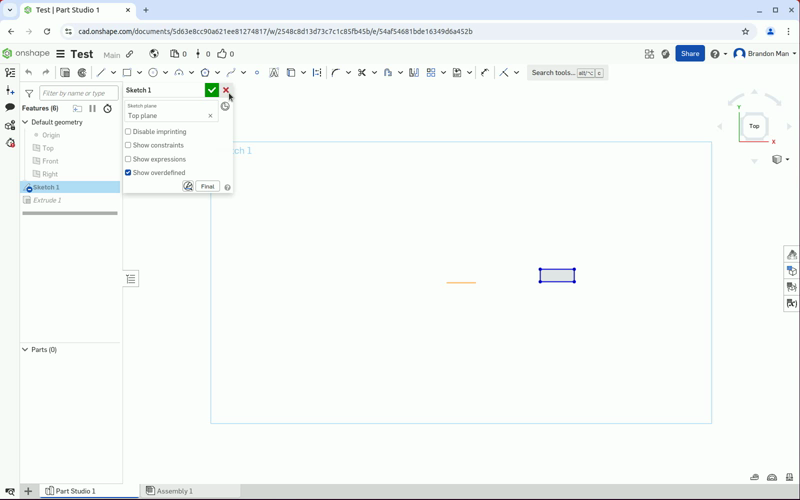
click(229, 92)
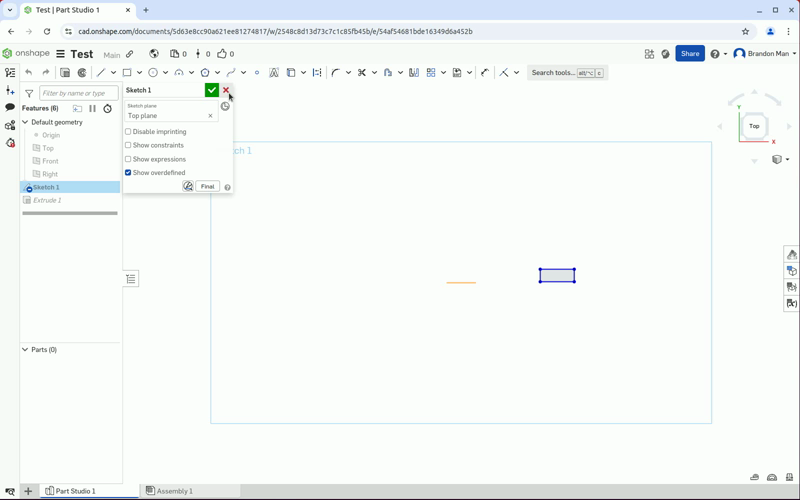
key(shift+s)
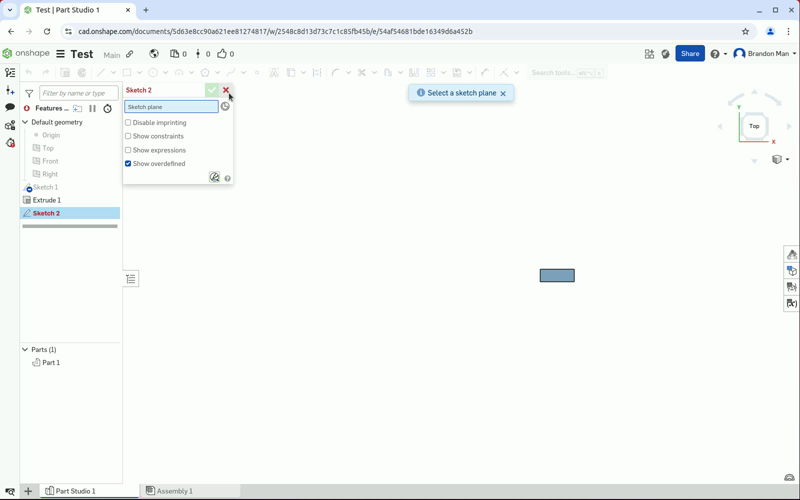
mouse_move(73, 150)
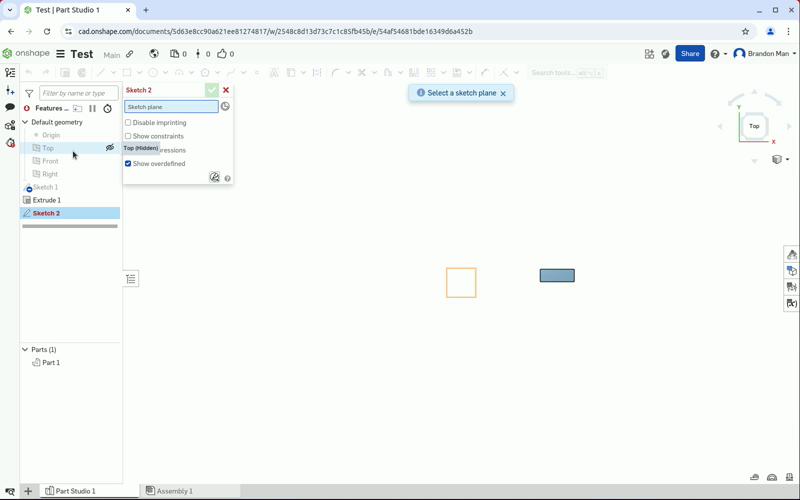
click(73, 150)
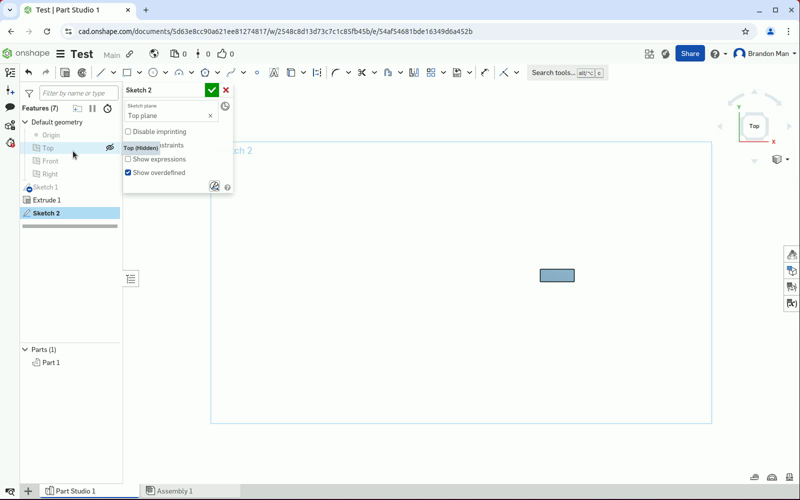
mouse_move(73, 352)
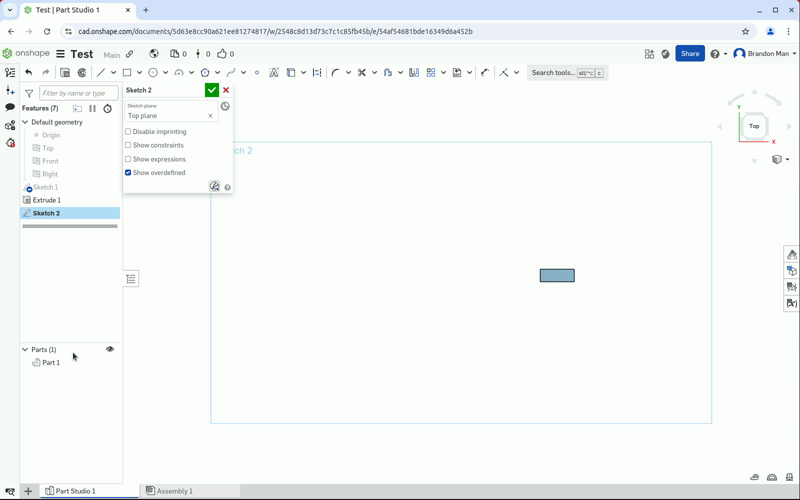
key(y)
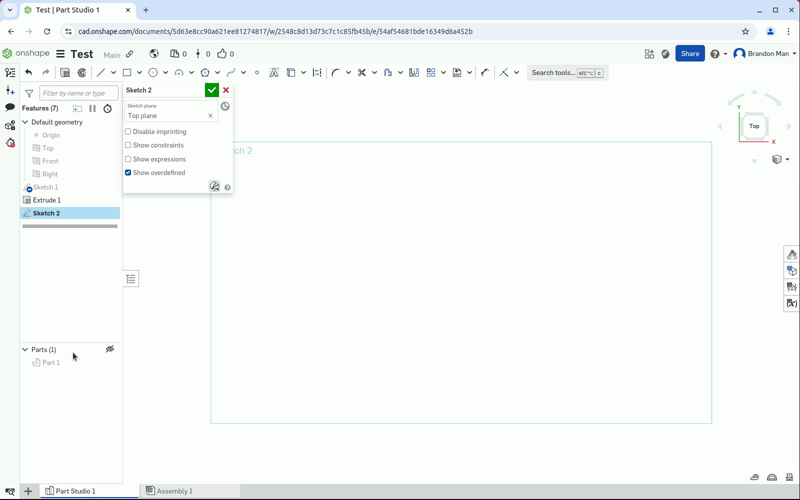
key(l)
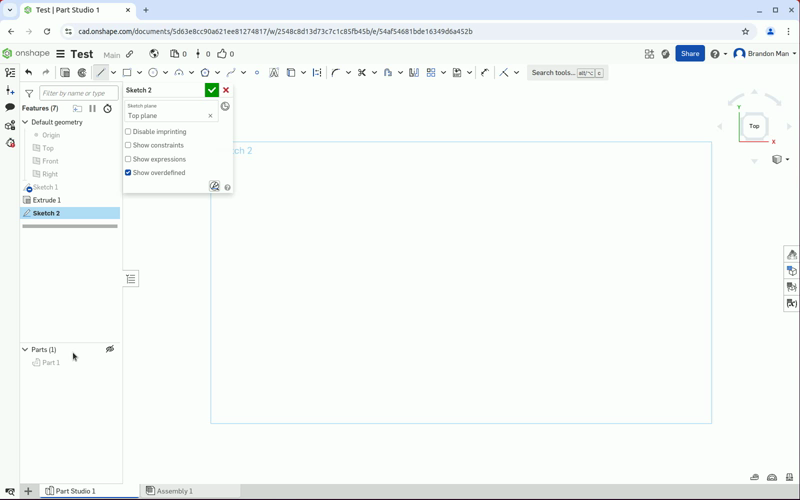
key_down(shift)
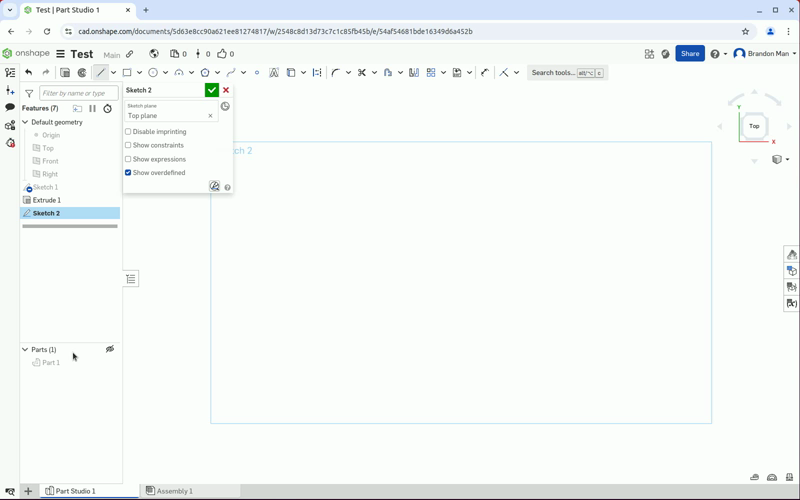
mouse_move(528, 281)
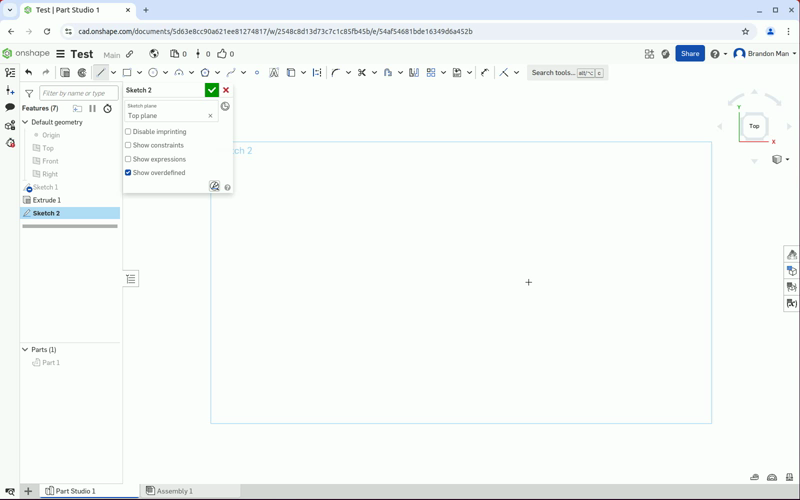
click(528, 281)
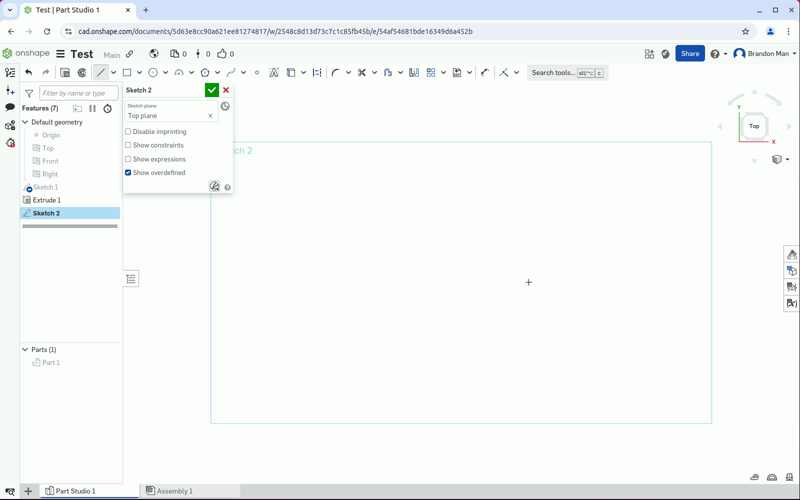
key_up(shift)
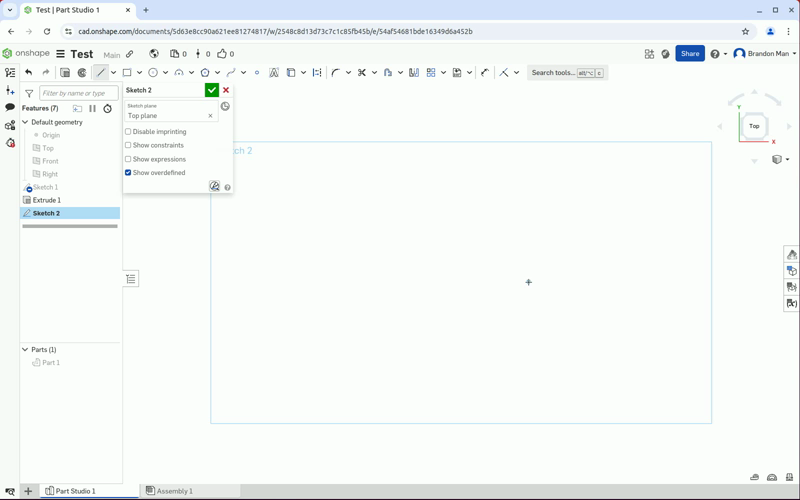
key_down(shift)
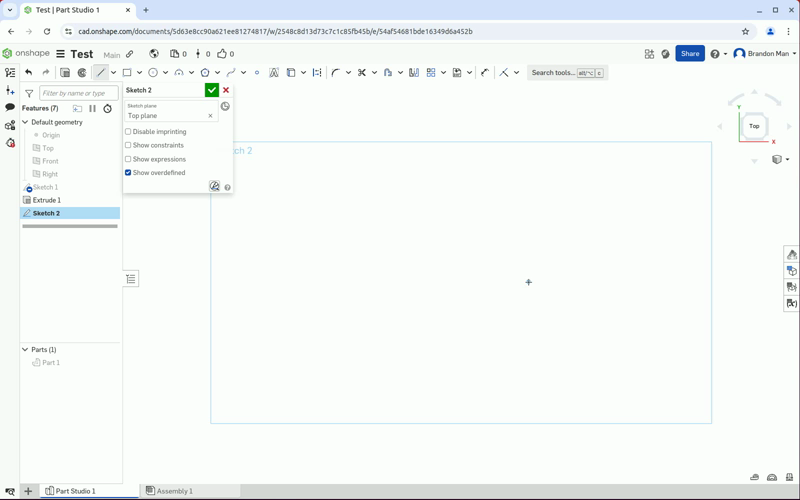
mouse_move(558, 281)
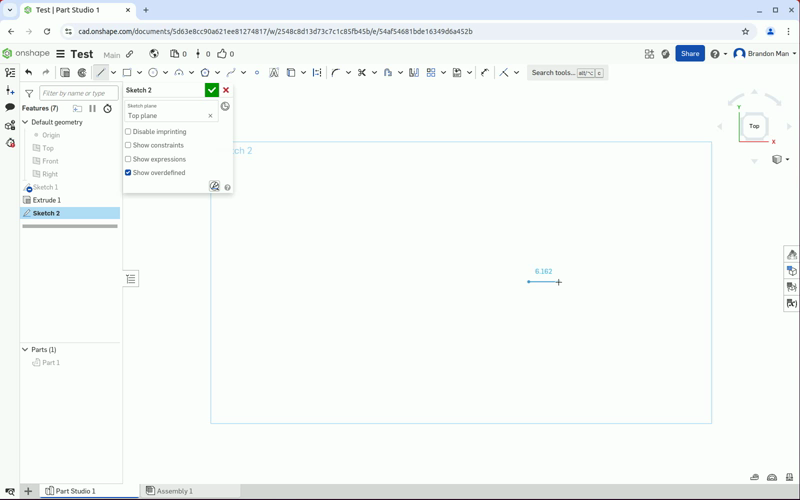
mouse_move(540, 281)
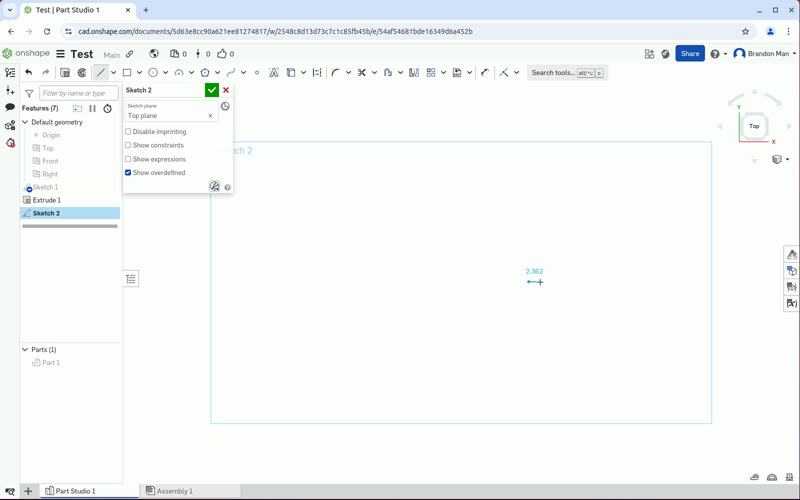
click(540, 281)
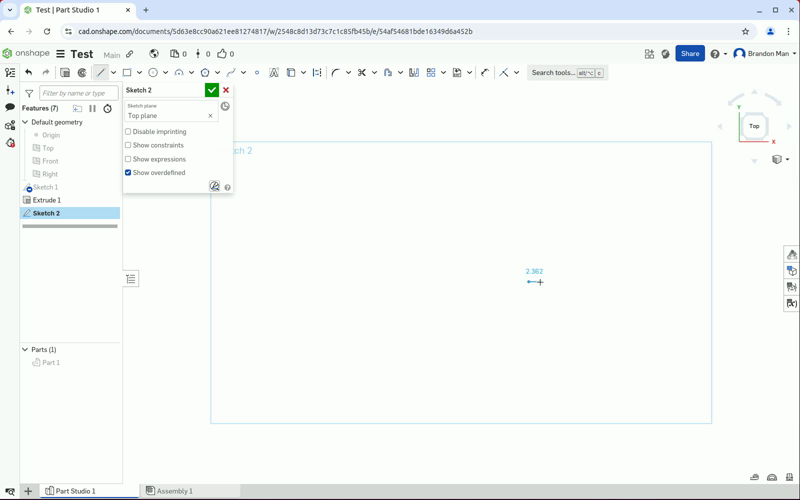
key_up(shift)
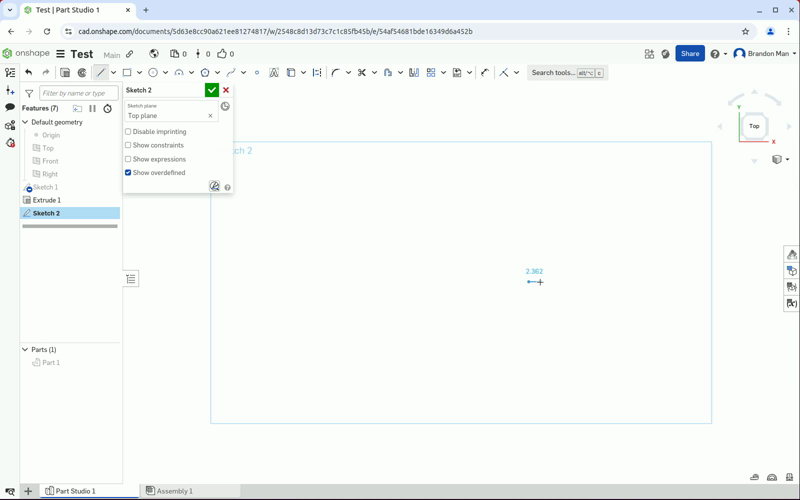
key_down(shift)
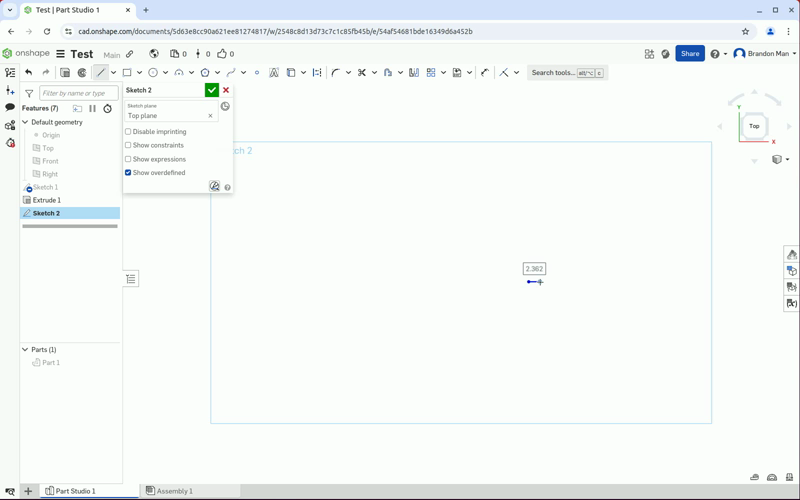
mouse_move(570, 281)
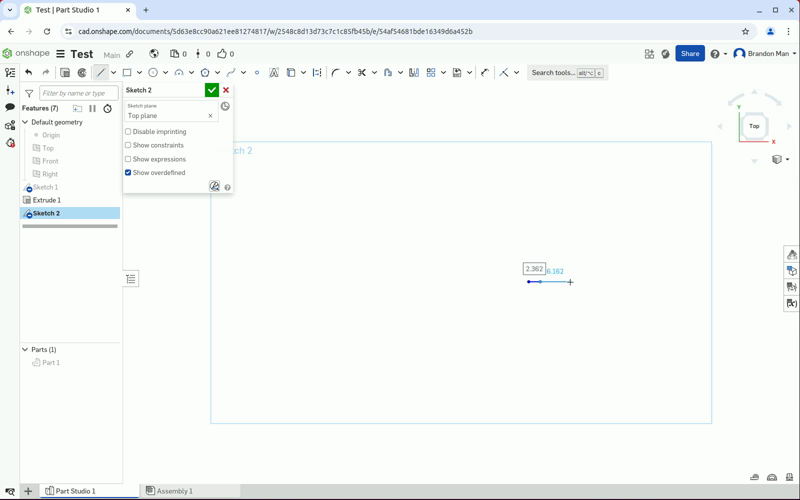
mouse_move(540, 269)
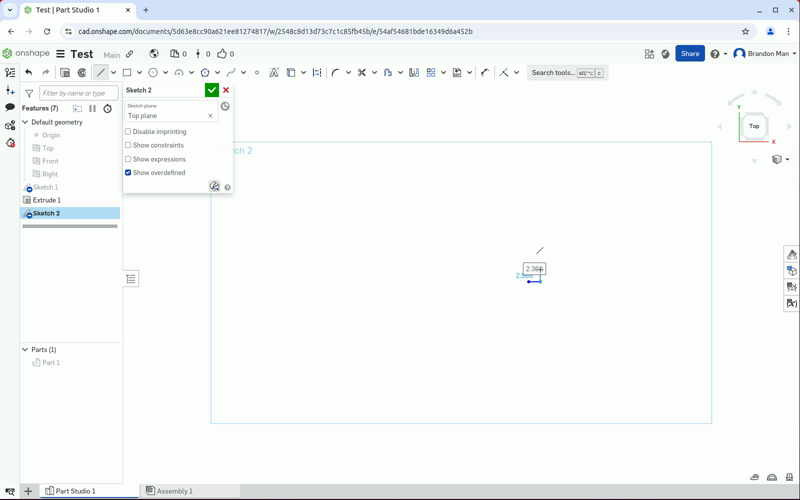
click(540, 269)
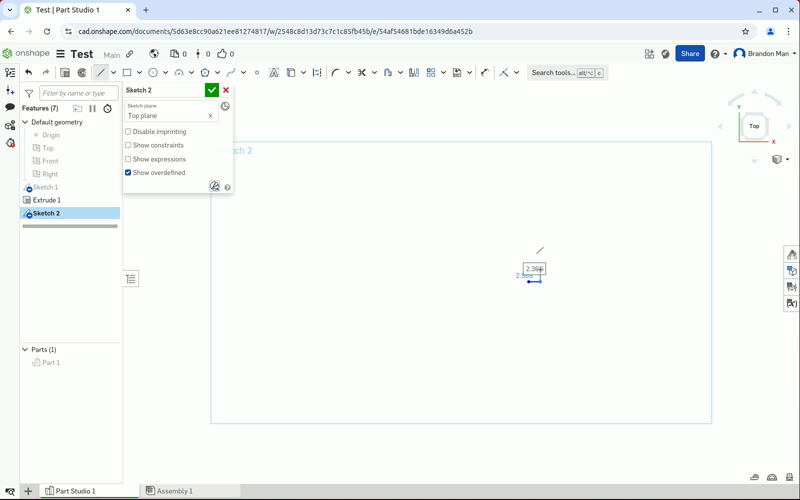
key_up(shift)
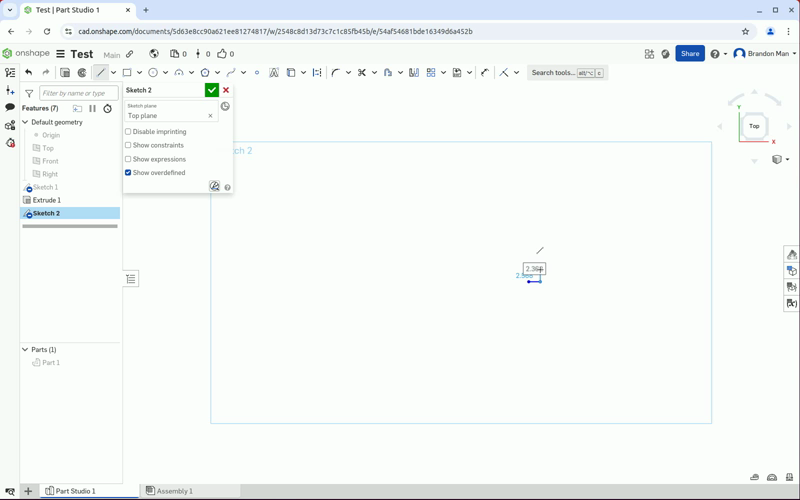
key_down(shift)
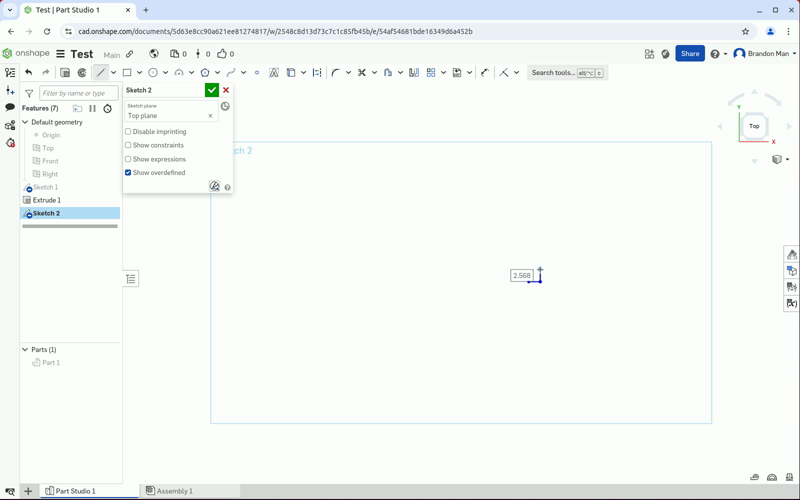
mouse_move(570, 269)
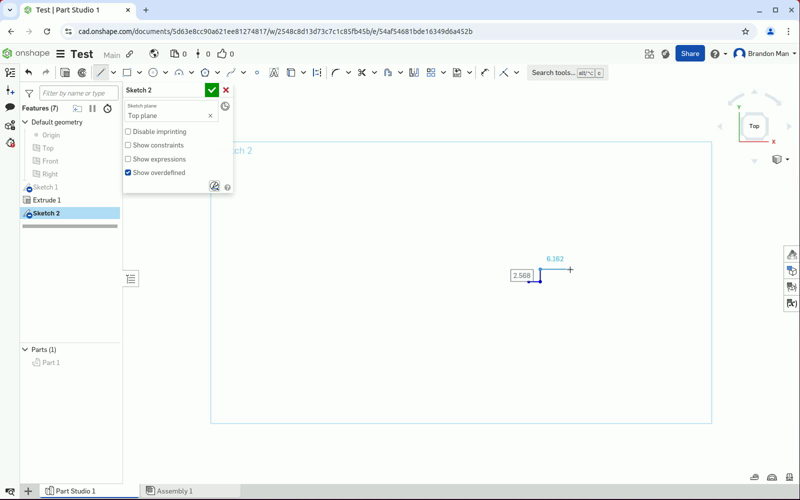
mouse_move(573, 269)
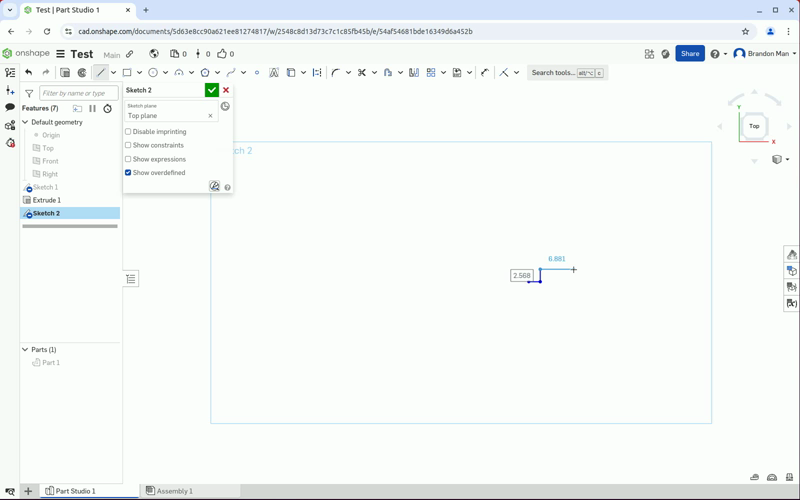
click(573, 269)
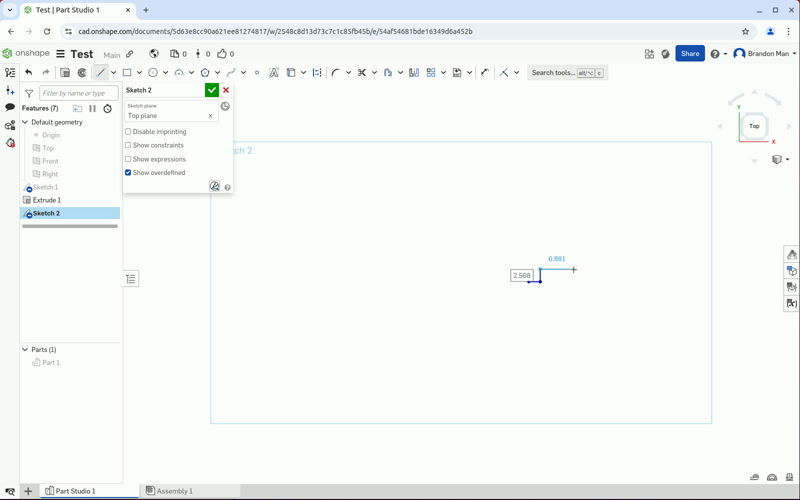
key_up(shift)
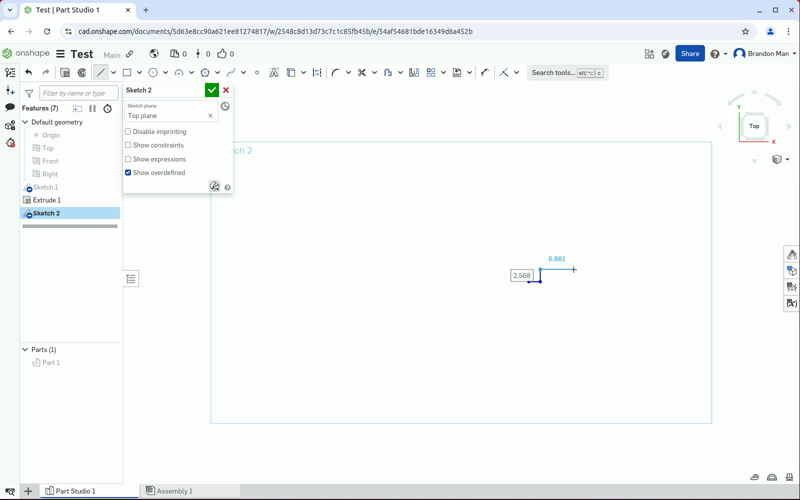
key_down(shift)
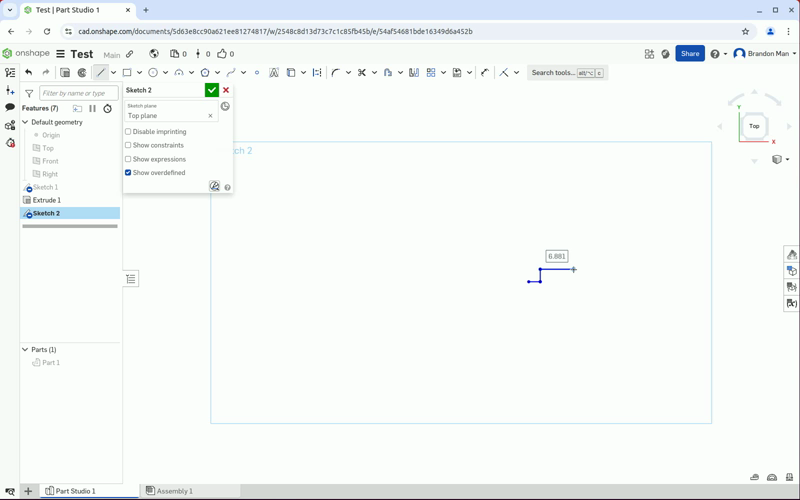
mouse_move(589, 269)
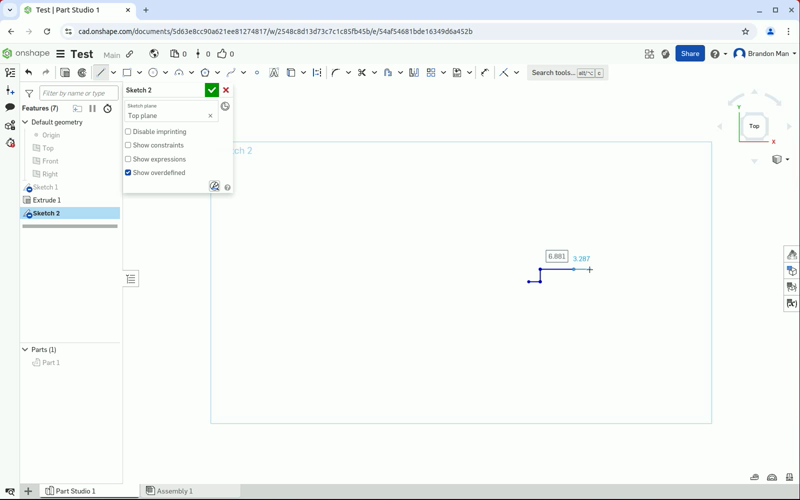
mouse_move(573, 261)
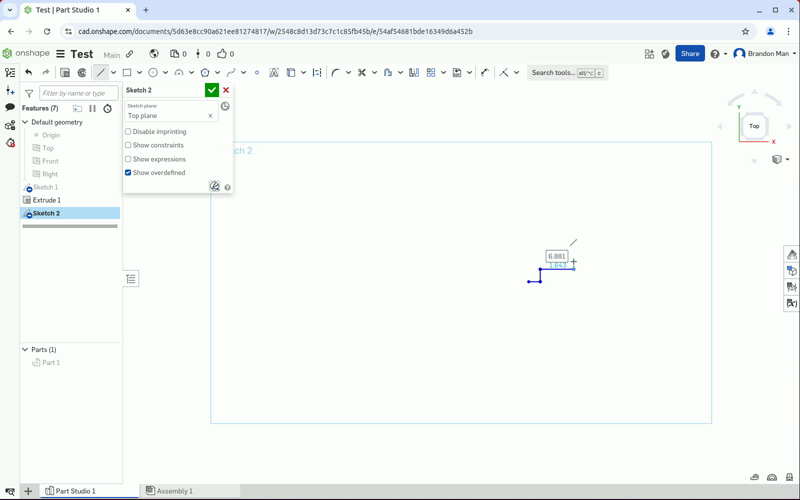
click(573, 261)
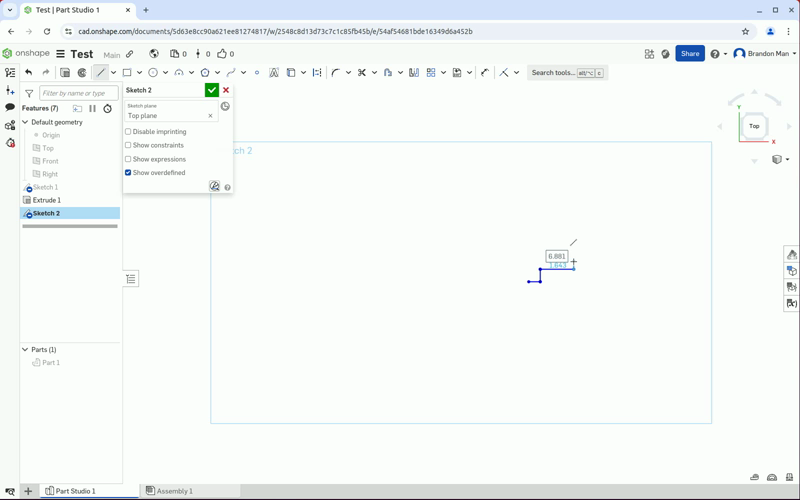
key_up(shift)
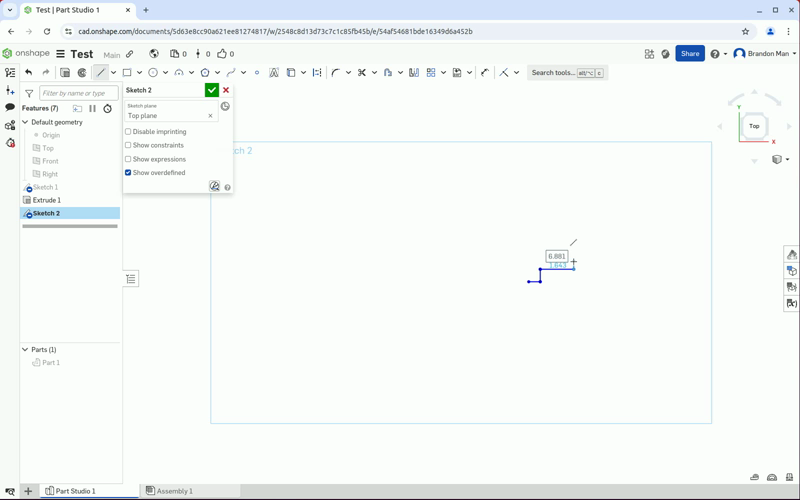
key_down(shift)
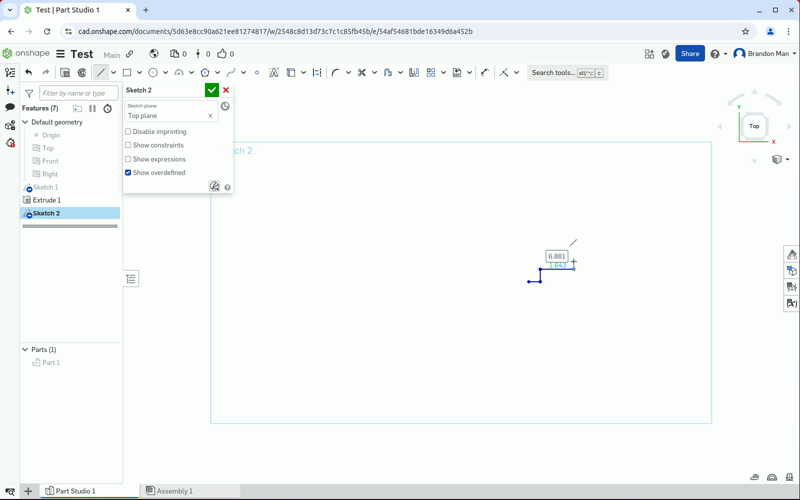
mouse_move(589, 261)
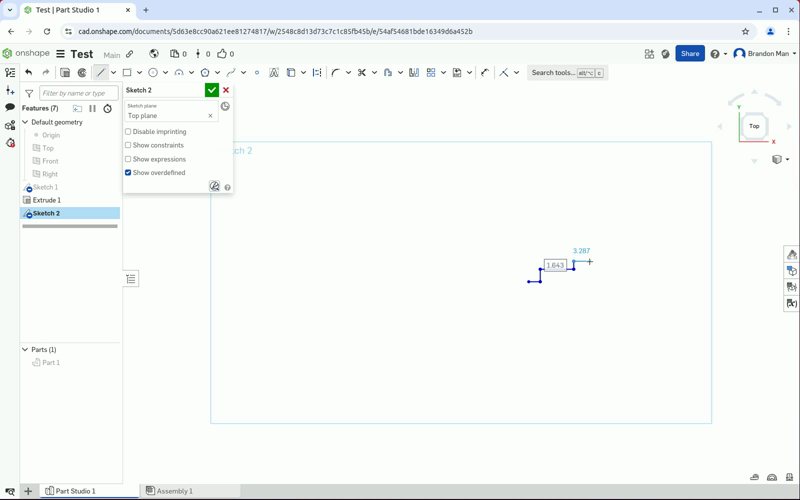
mouse_move(528, 261)
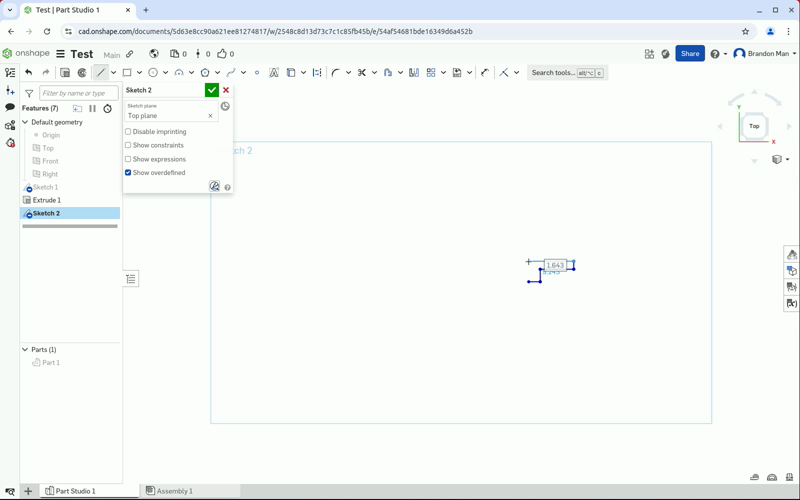
click(528, 261)
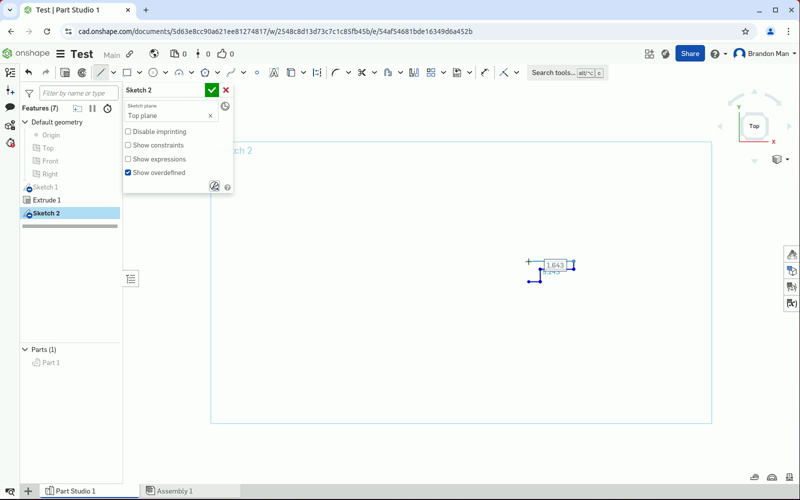
key_up(shift)
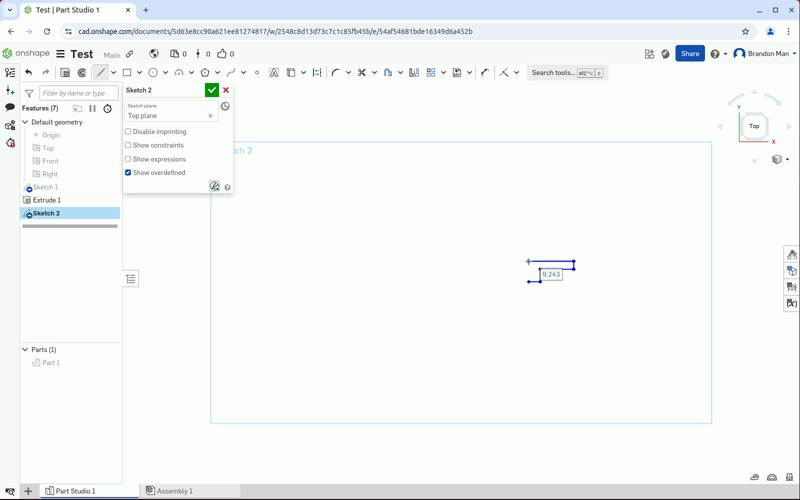
mouse_move(558, 261)
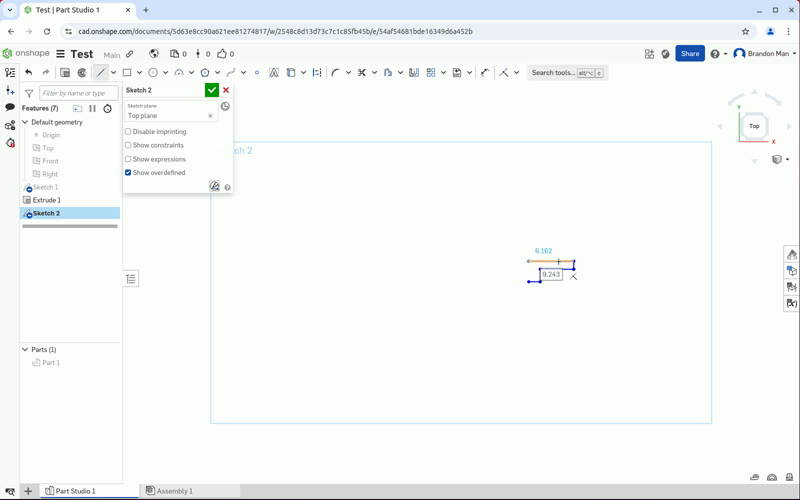
key_down(shift)
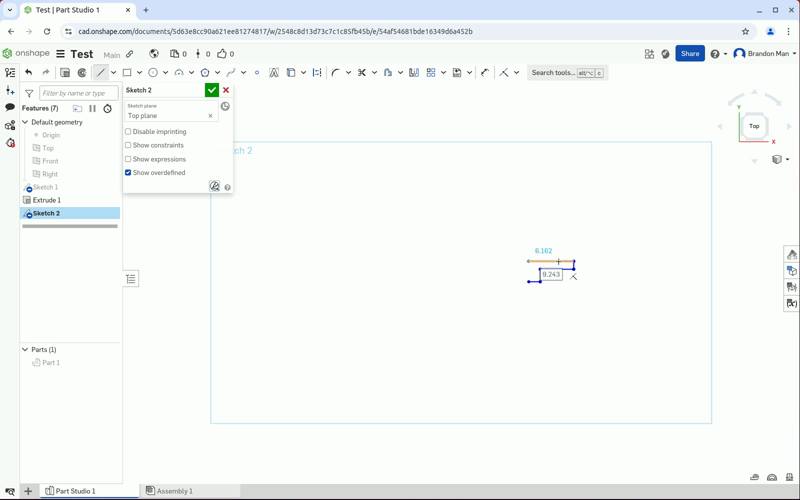
mouse_move(528, 281)
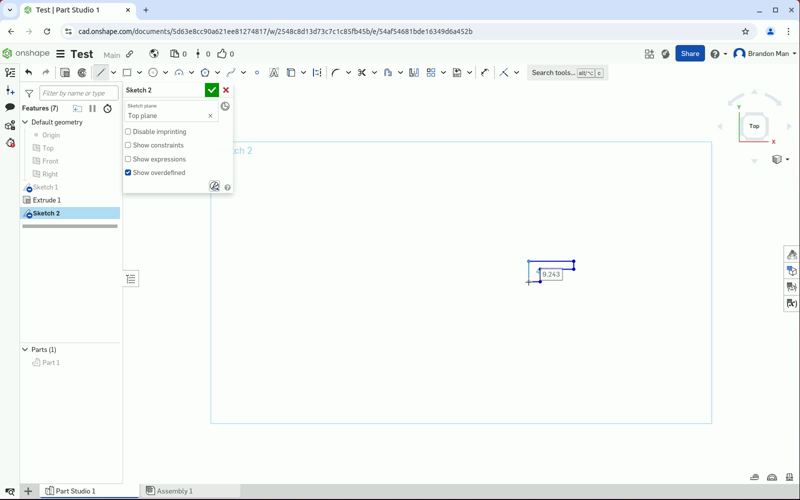
key_up(shift)
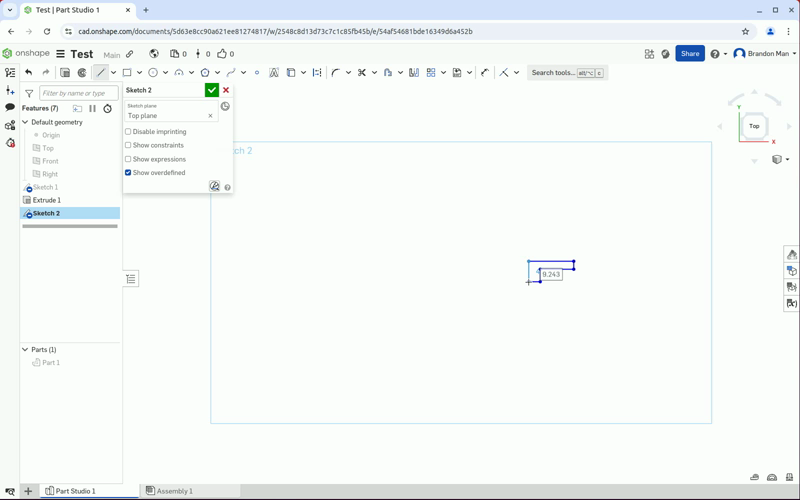
click(528, 281)
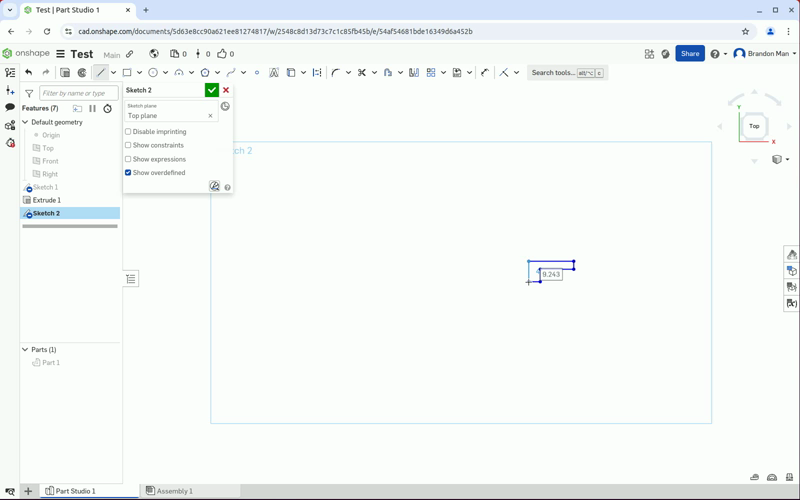
key(esc)
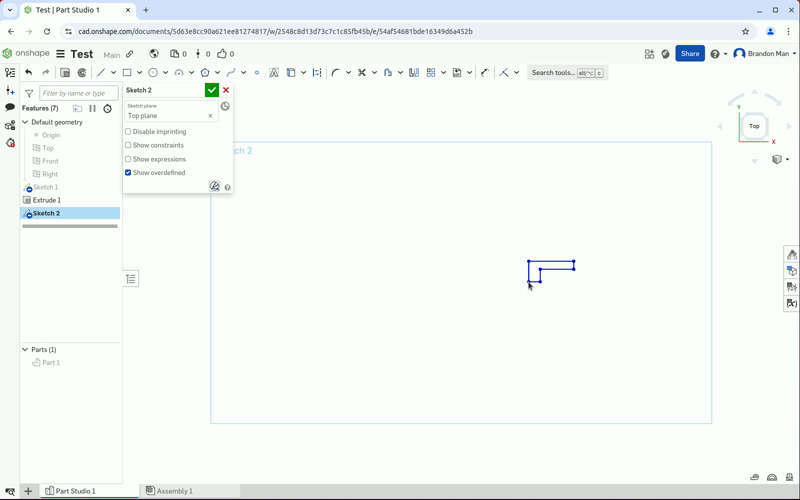
mouse_move(551, 264)
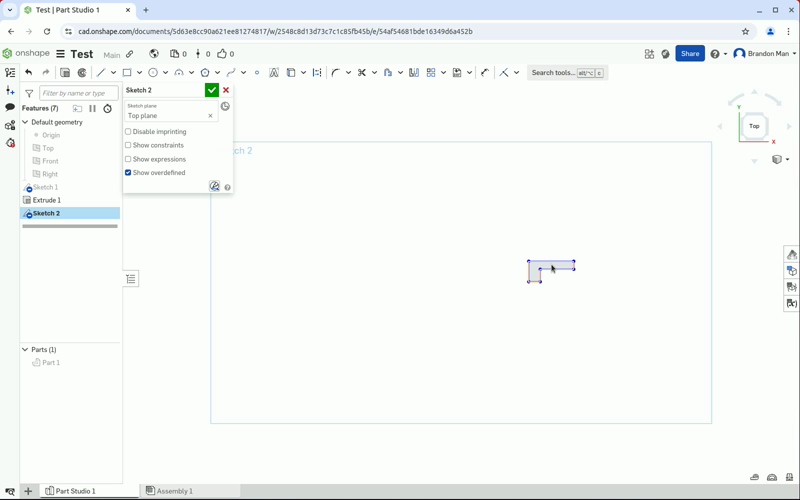
scroll(6)
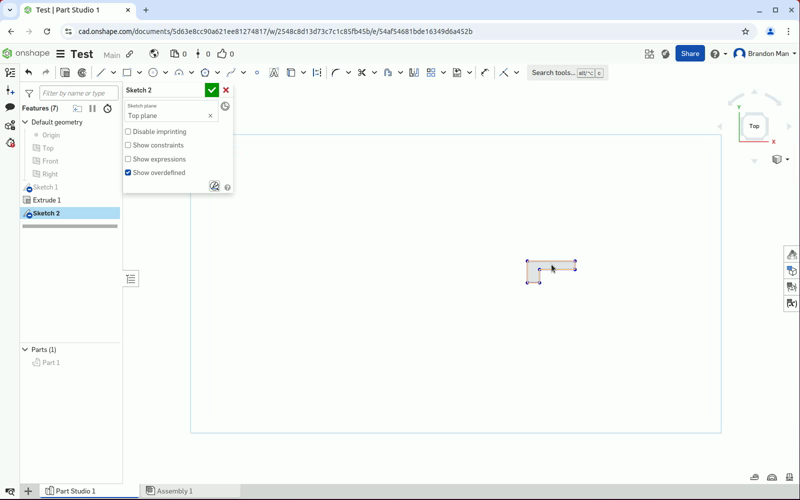
scroll(6)
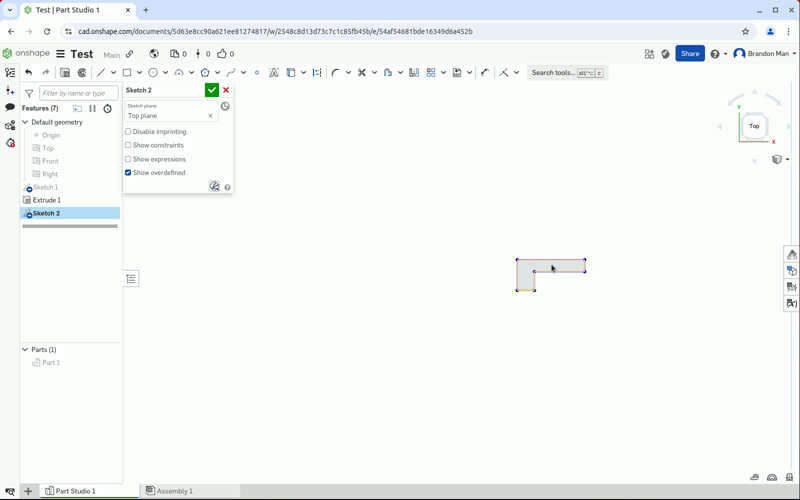
scroll(6)
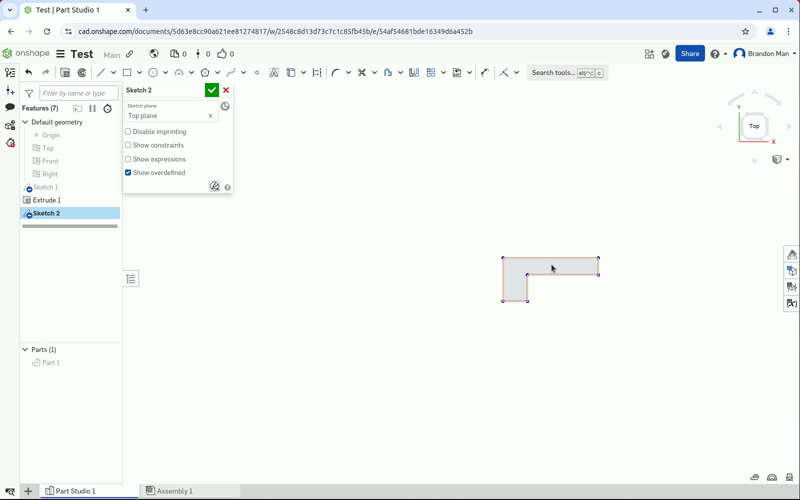
scroll(6)
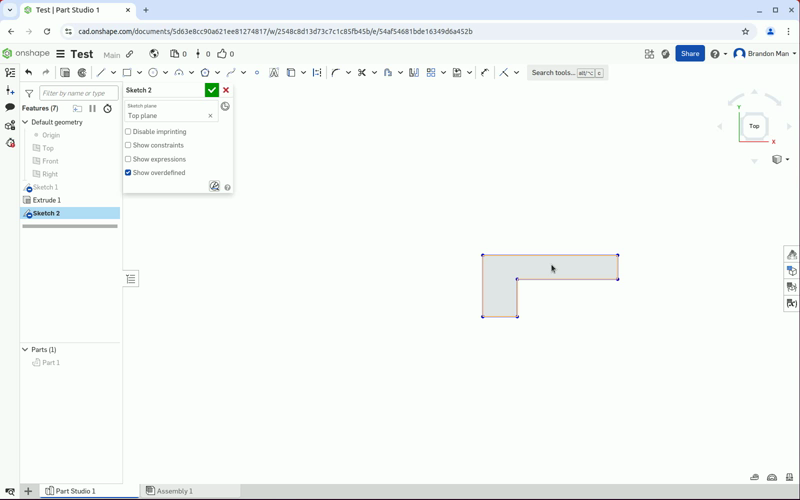
scroll(6)
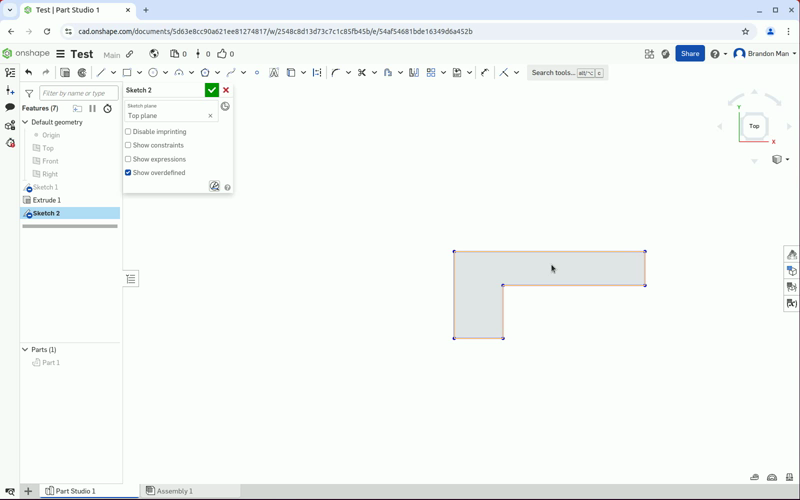
scroll(6)
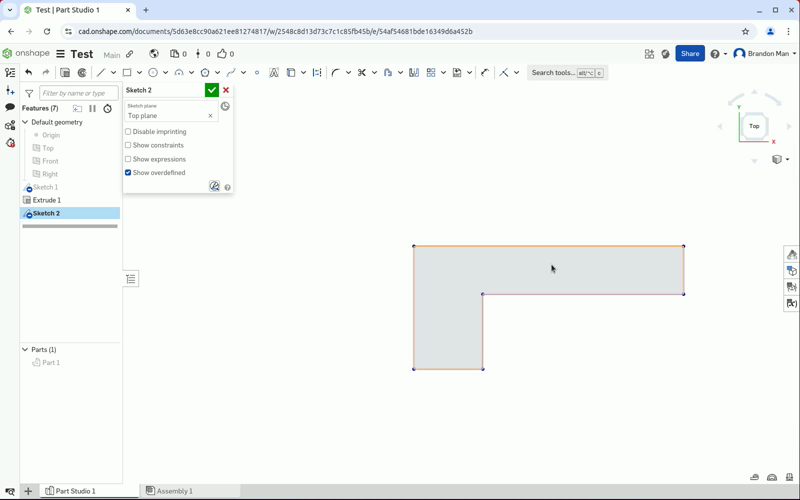
scroll(6)
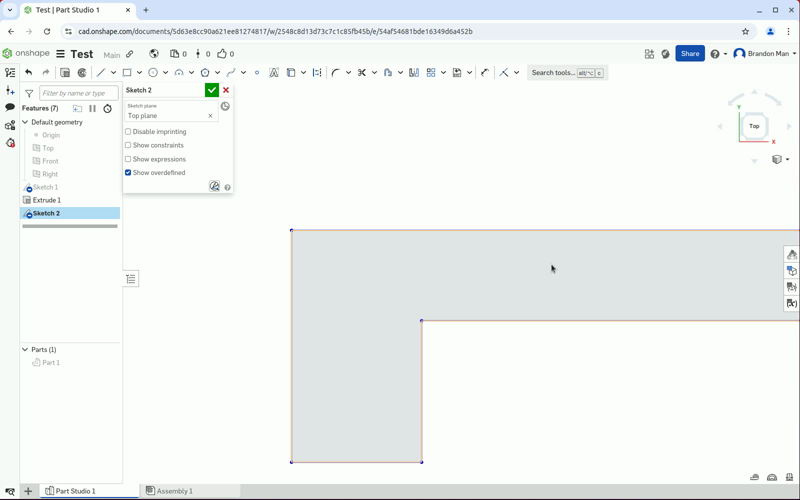
click(551, 264)
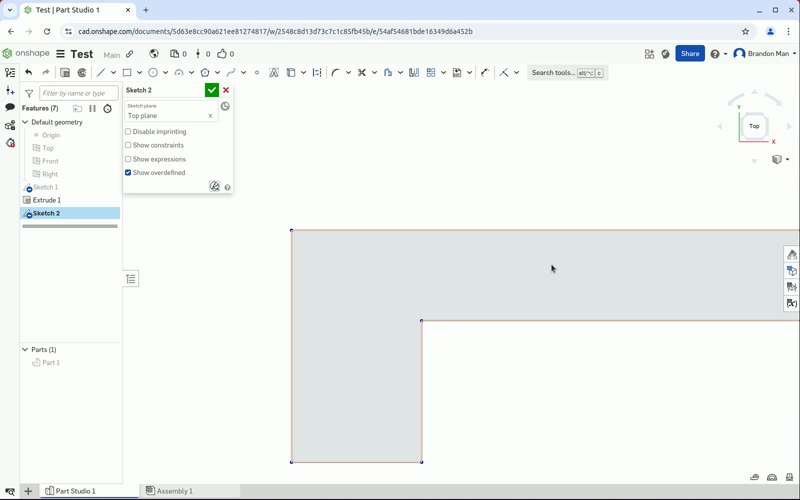
scroll(-6)
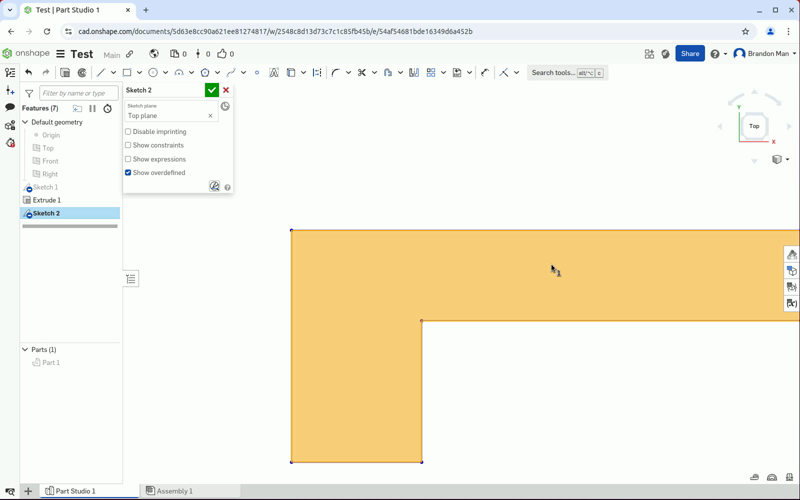
scroll(-6)
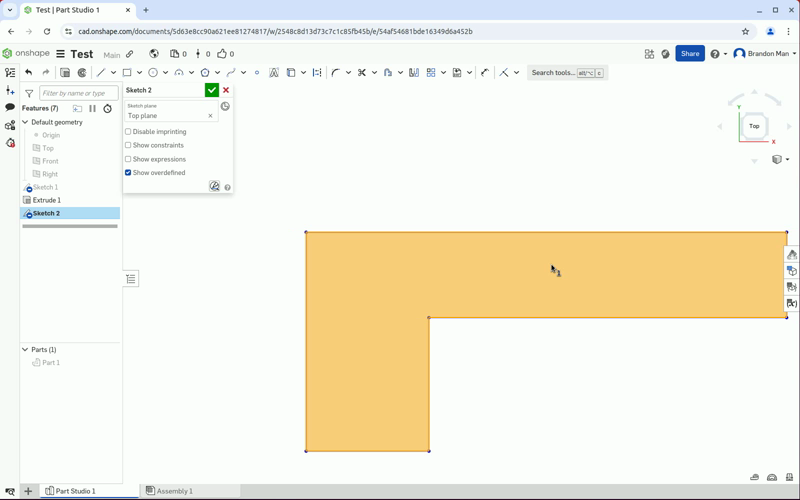
scroll(-6)
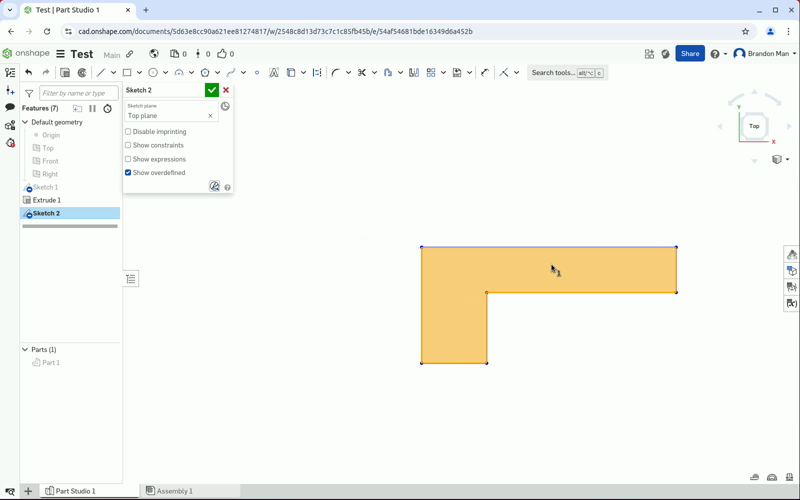
scroll(-6)
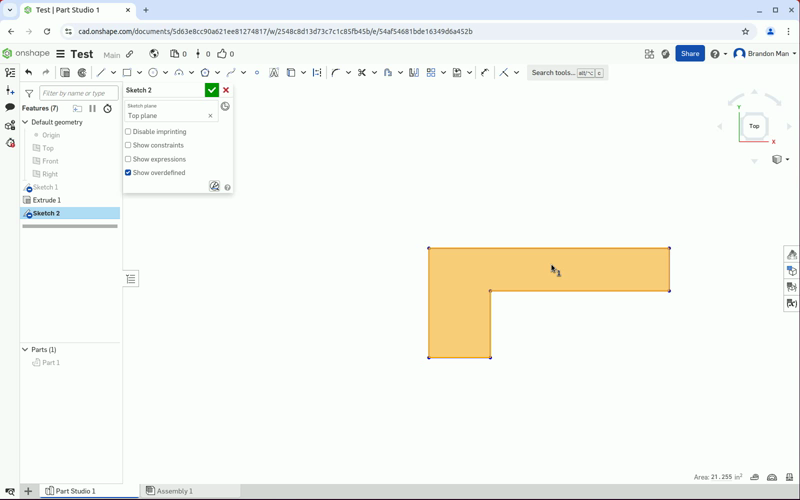
scroll(-6)
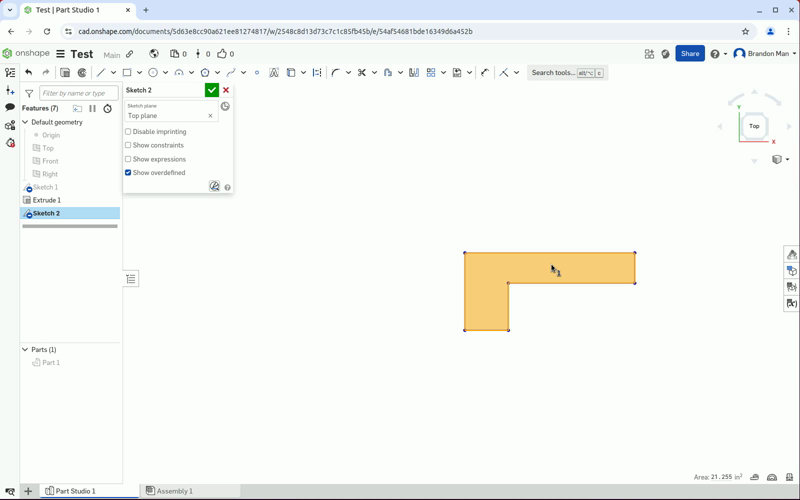
scroll(-6)
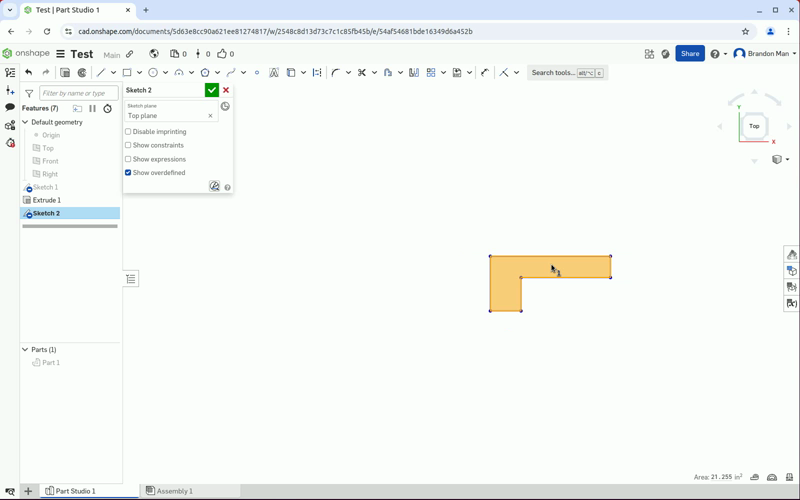
scroll(-6)
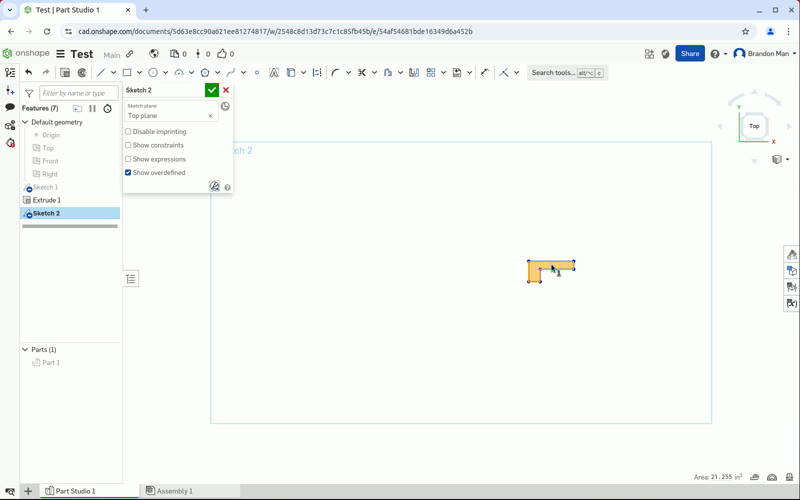
mouse_move(73, 352)
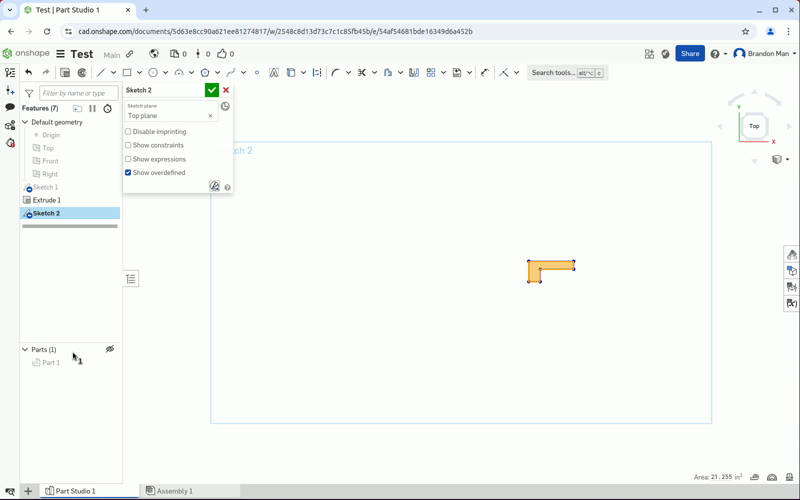
key(shift+y)
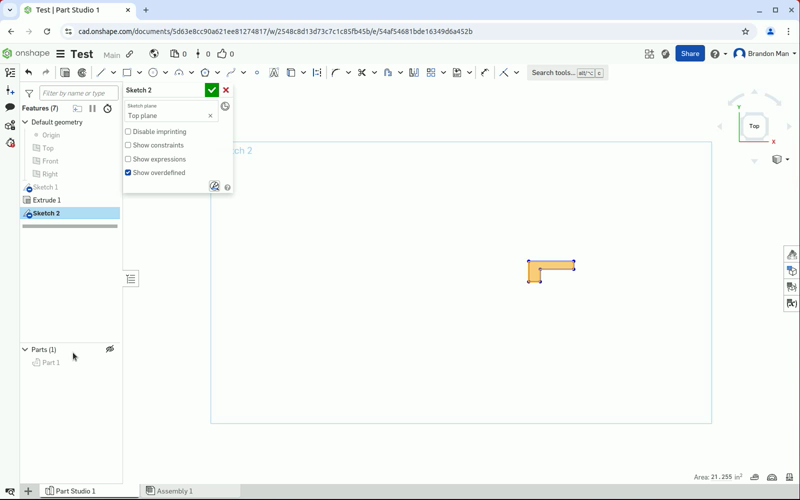
key(shift+e)
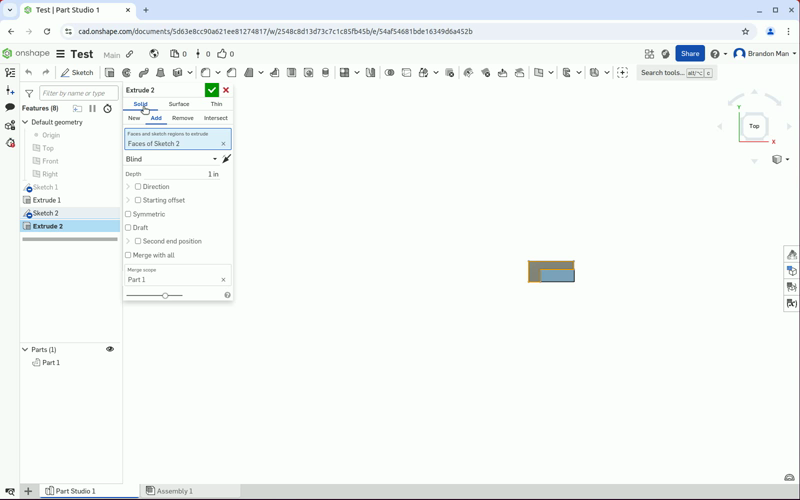
mouse_move(143, 106)
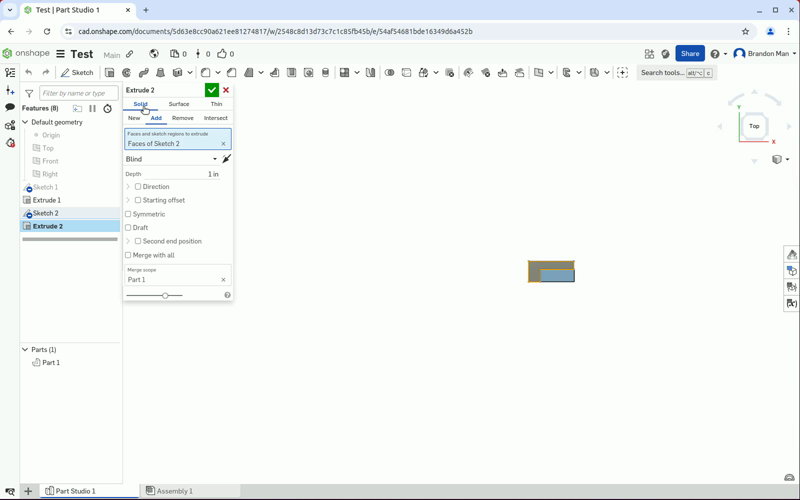
click(143, 106)
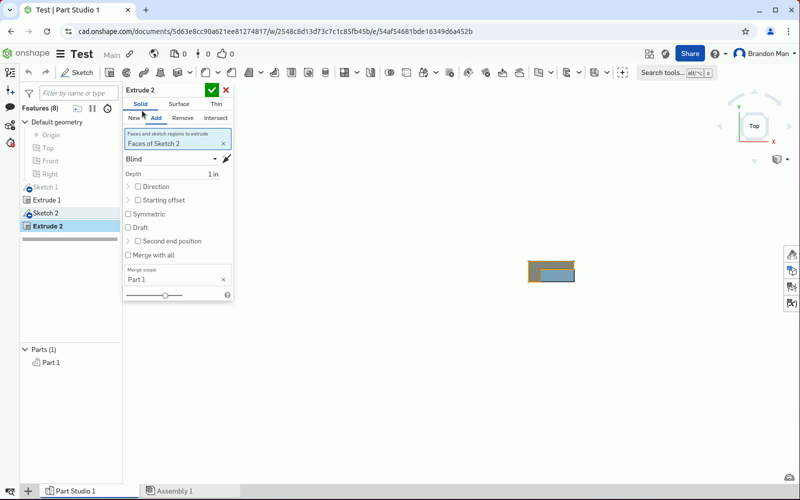
mouse_move(137, 120)
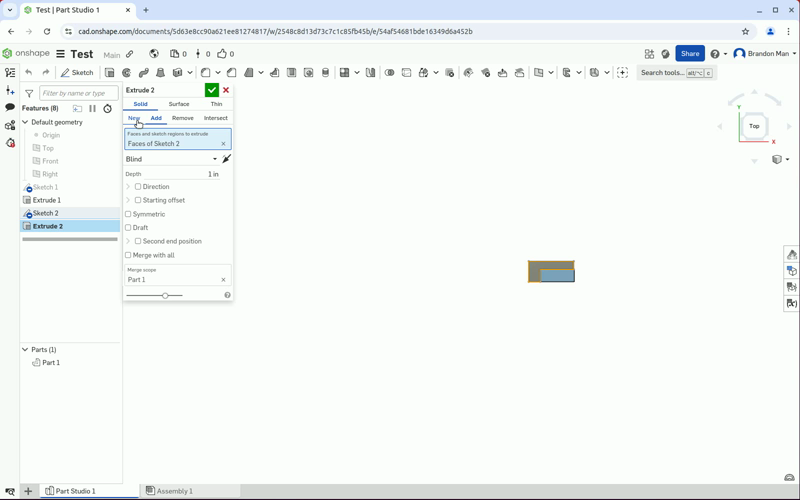
click(137, 120)
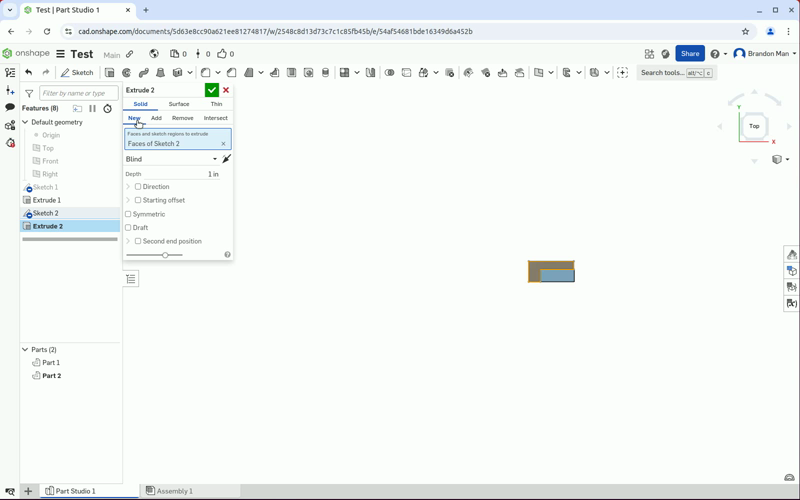
key(tab, 4)
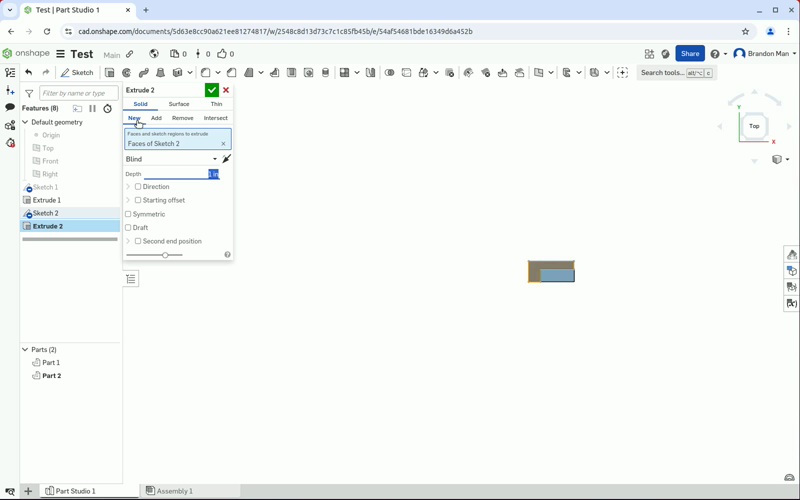
text(0.722)
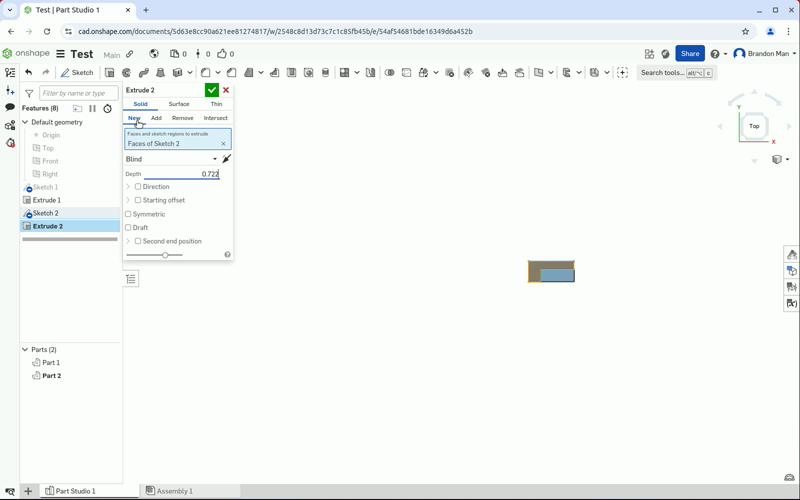
key(enter)
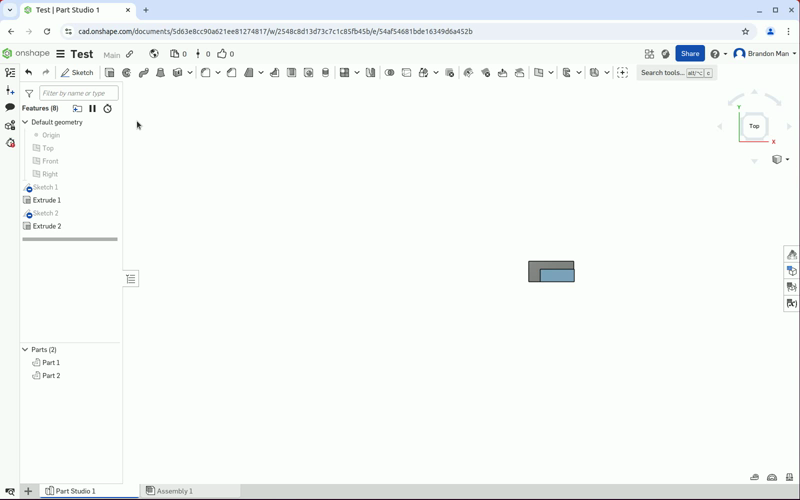
key(shift+h)
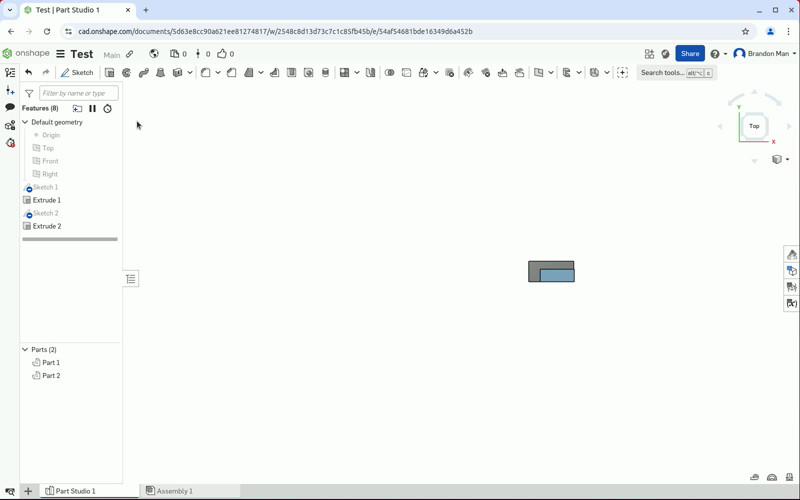
key(shift+h)
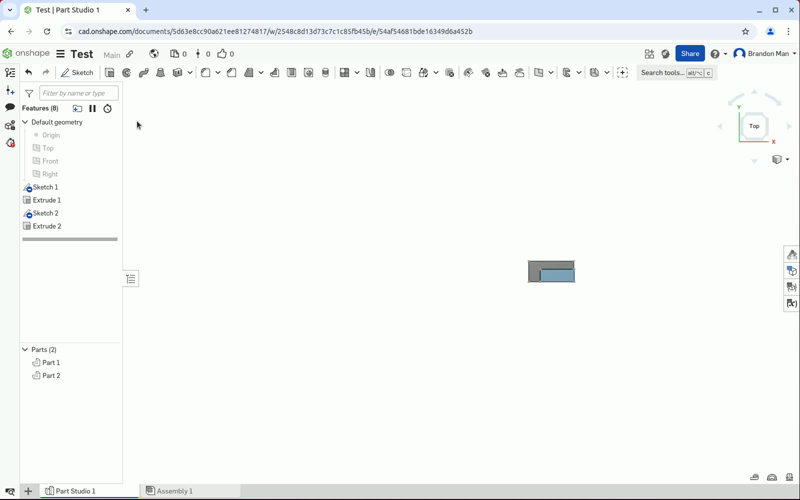
key(shift+7)
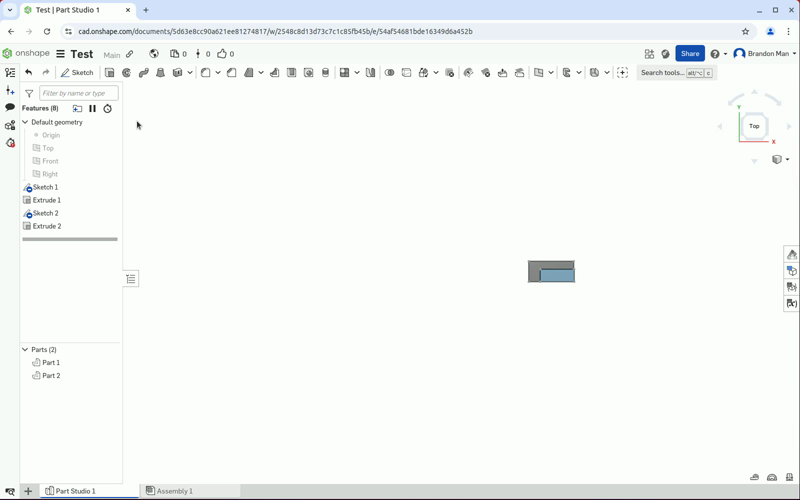
key(up, 3)
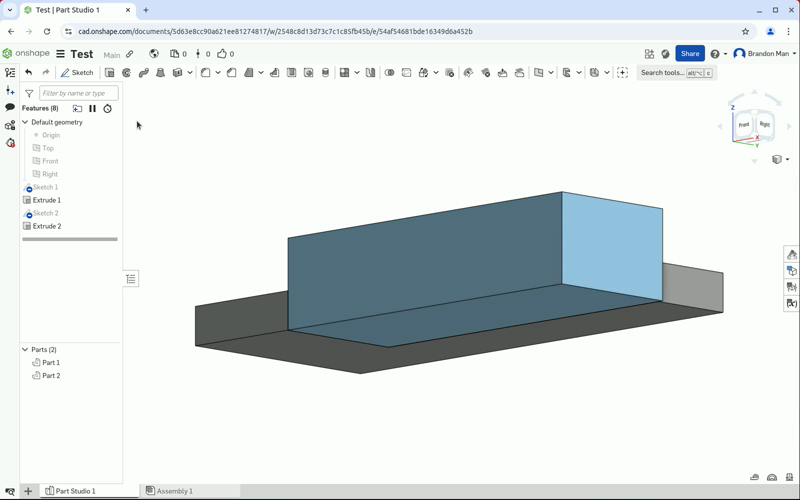
key(left, 3)
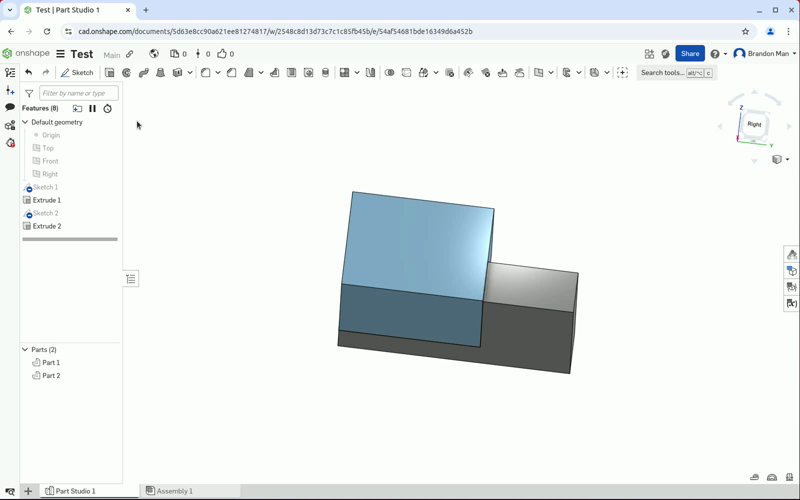
key(right, 3)
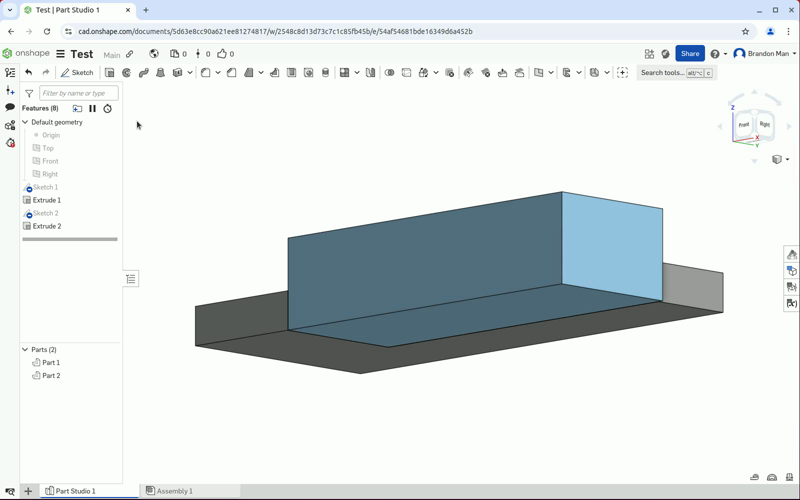
key(down, 3)
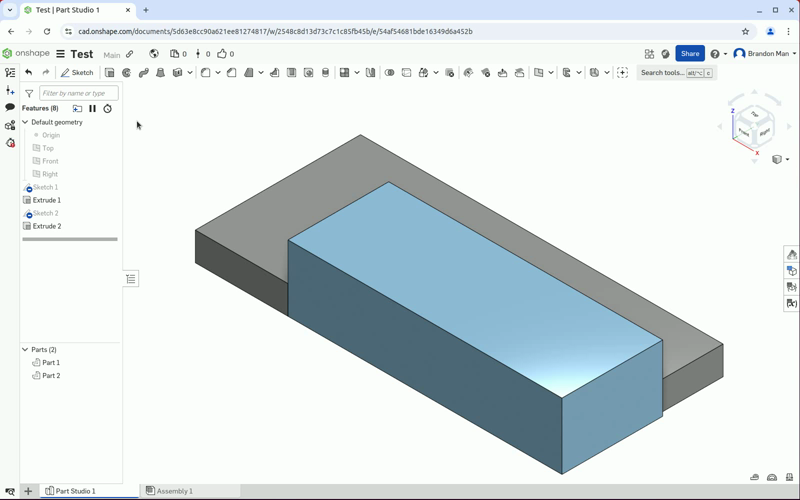
mouse_move(73, 189)
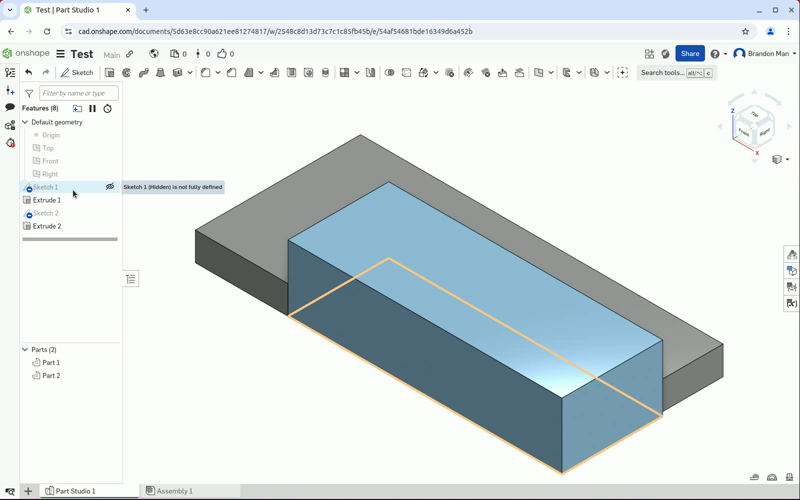
click(73, 189)